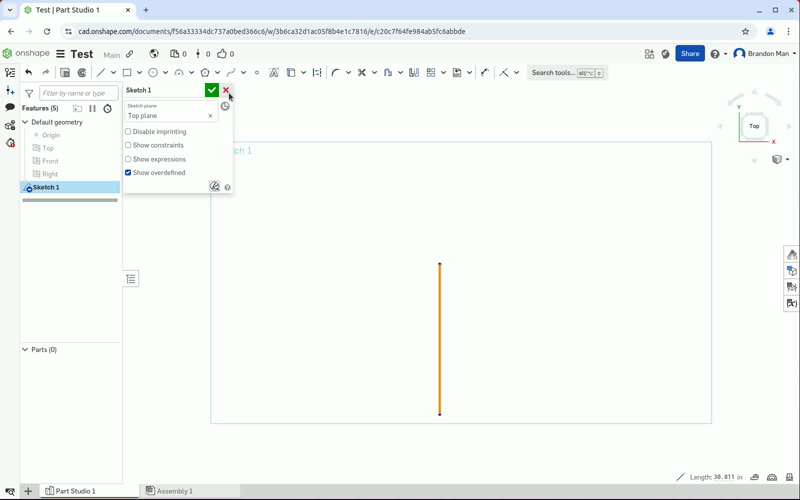
key(shift+h)
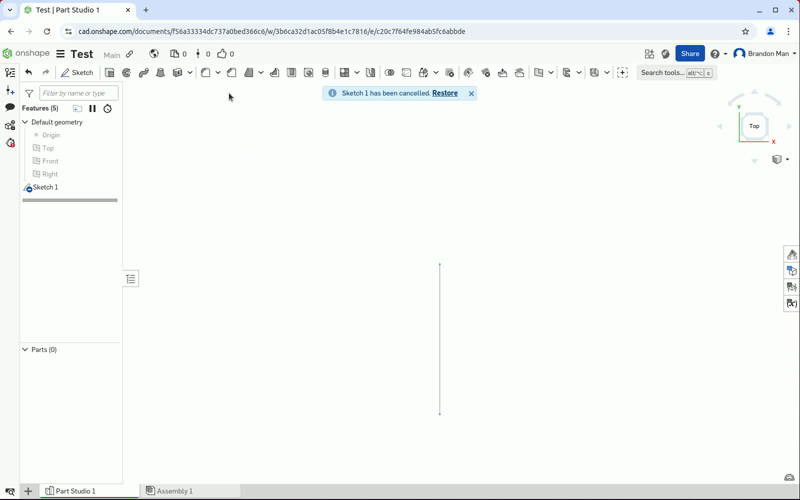
key(shift+s)
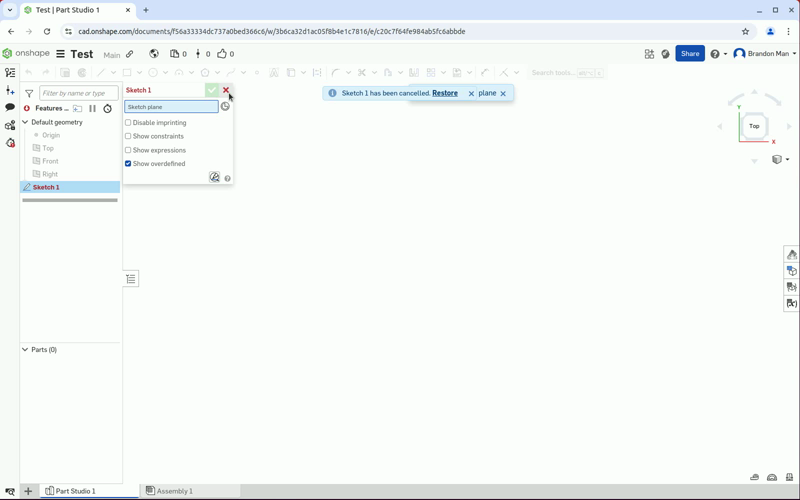
mouse_move(73, 150)
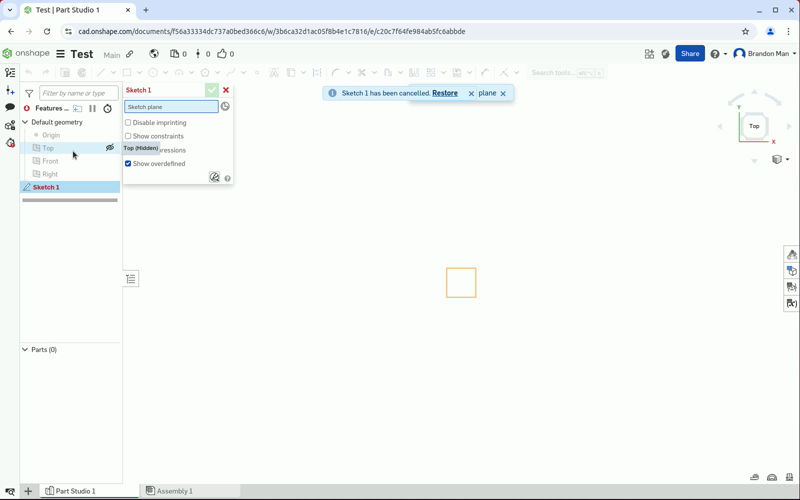
click(73, 150)
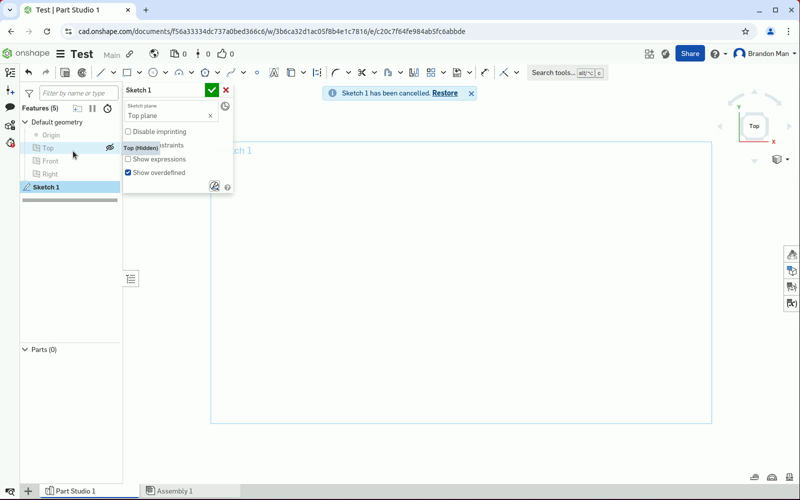
mouse_move(73, 352)
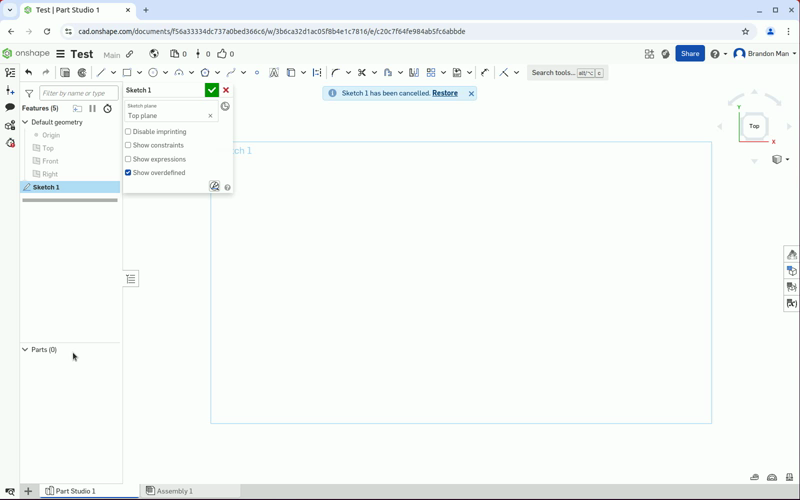
key(y)
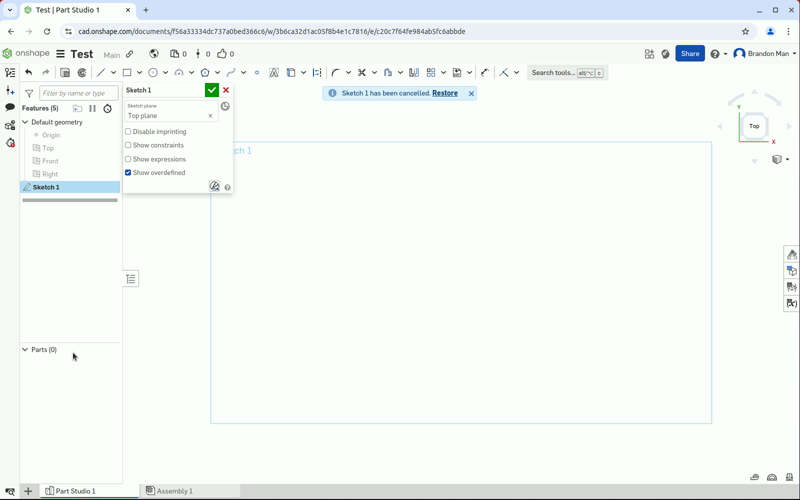
key(c)
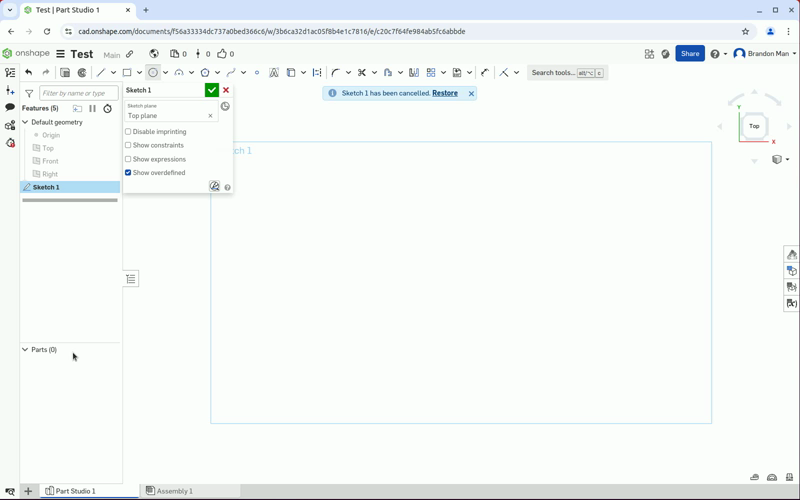
key_down(shift)
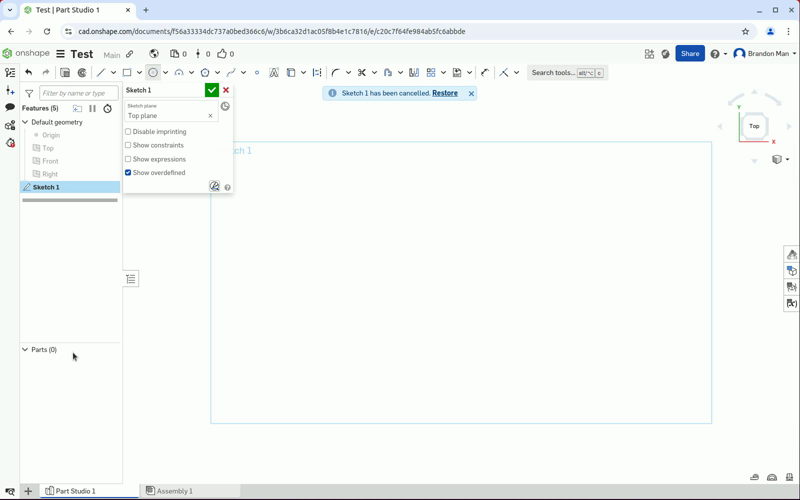
mouse_move(461, 282)
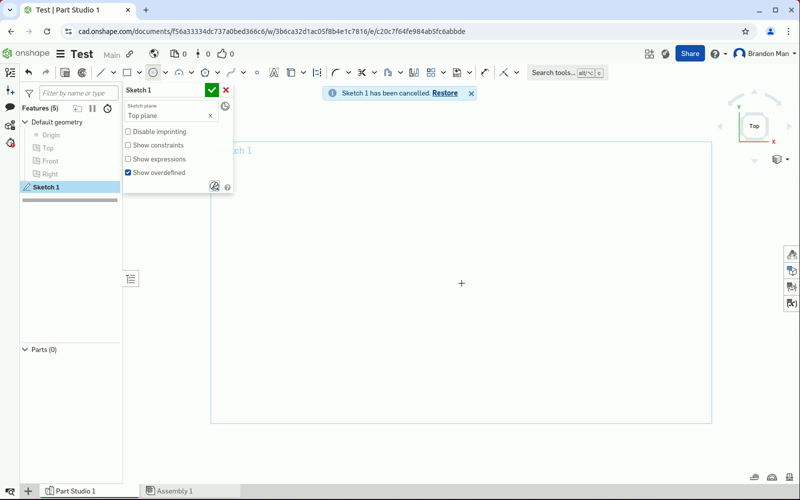
click(461, 282)
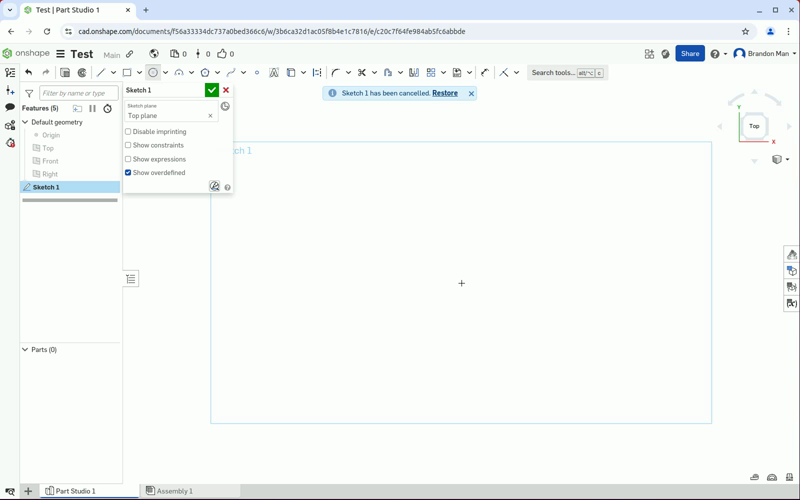
key_up(shift)
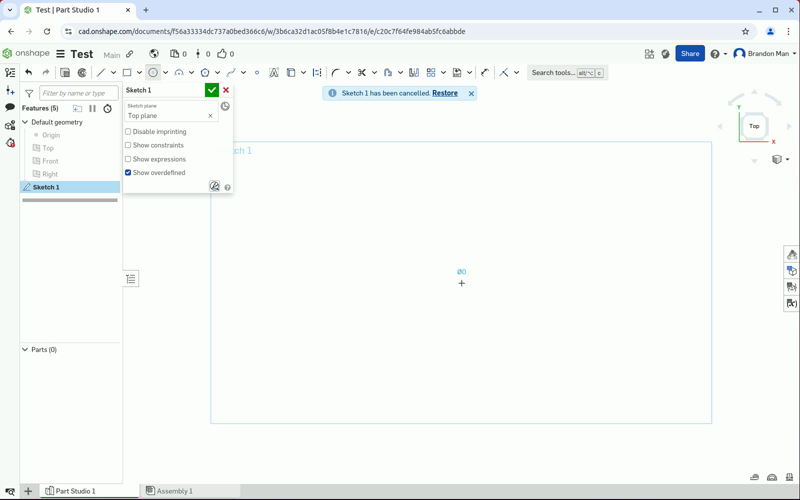
mouse_move(474, 282)
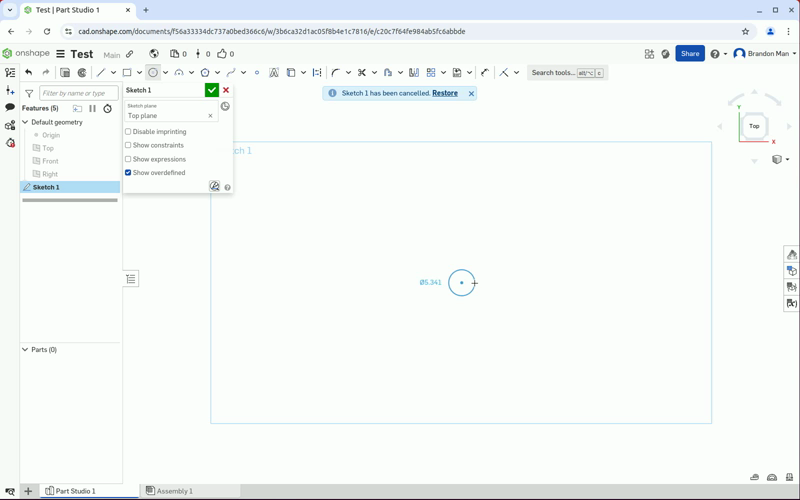
click(474, 282)
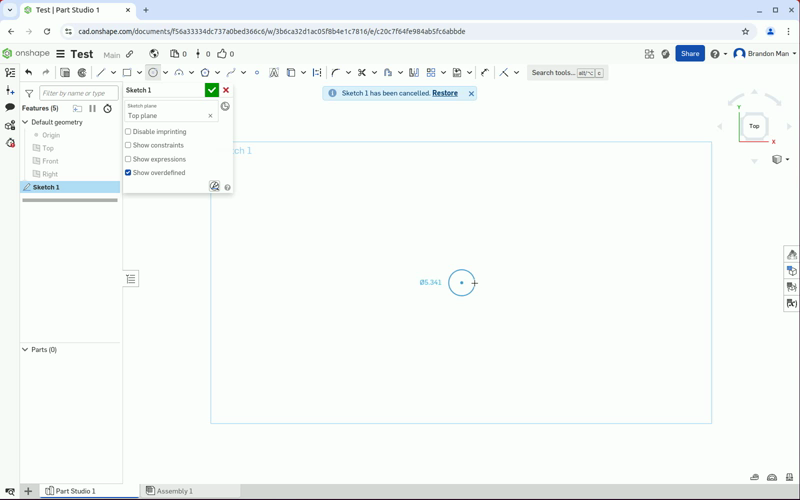
key(esc)
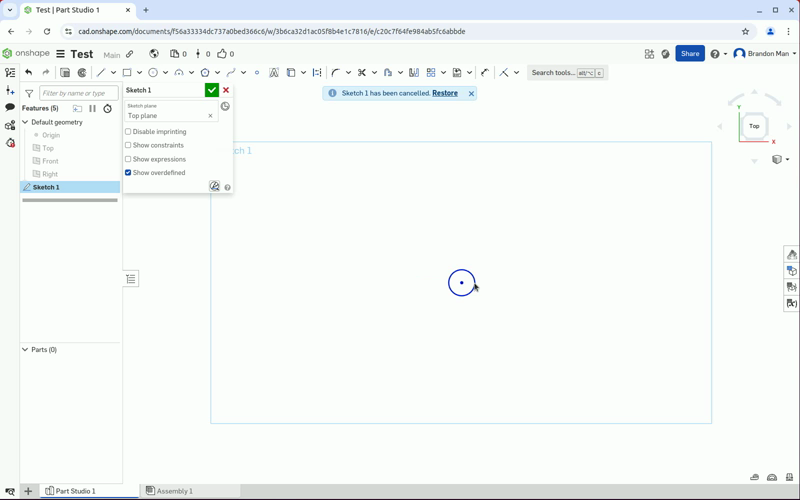
key(c)
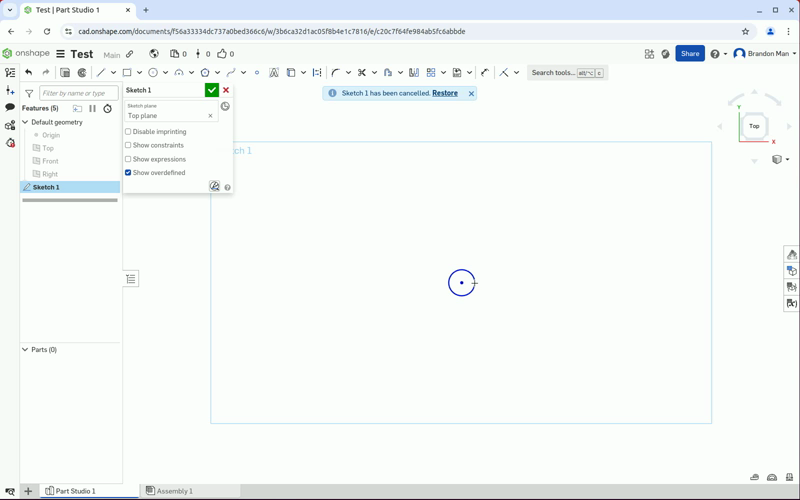
key_down(shift)
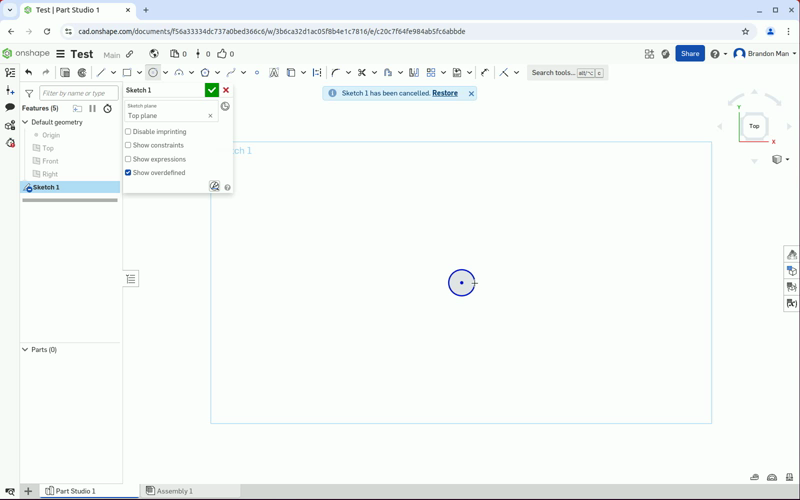
mouse_move(461, 282)
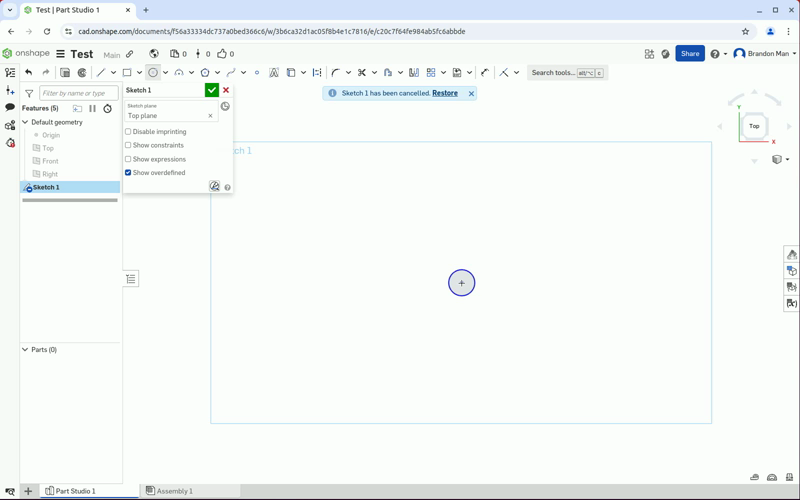
click(461, 282)
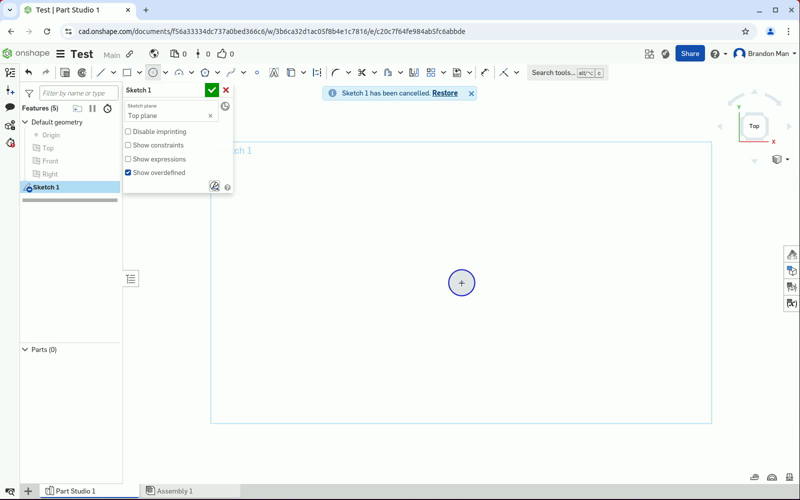
key_up(shift)
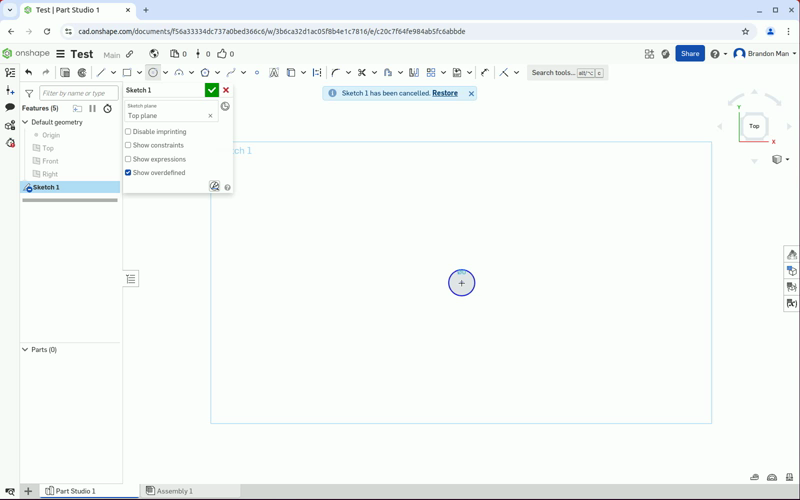
mouse_move(472, 282)
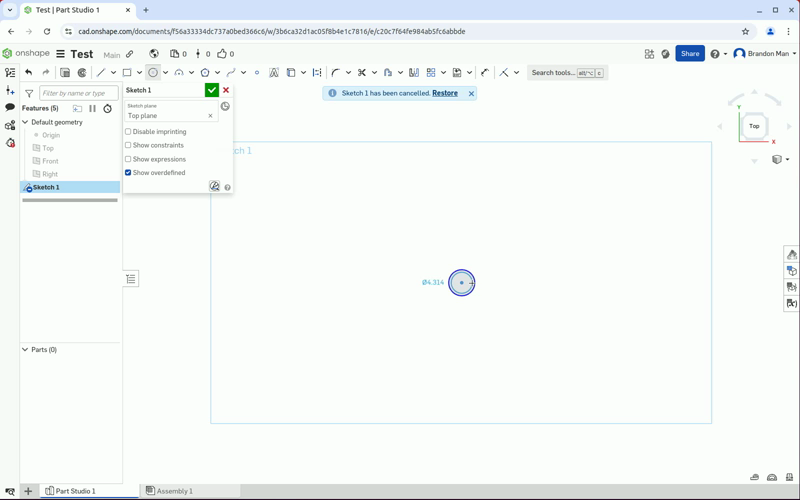
scroll(6)
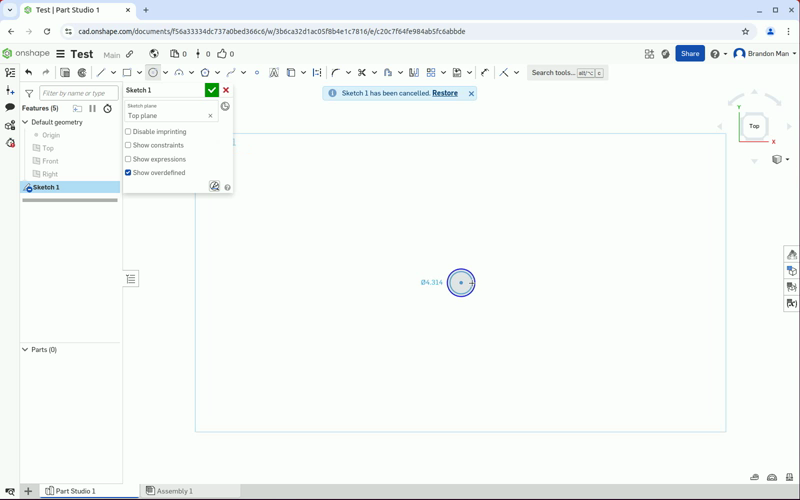
scroll(6)
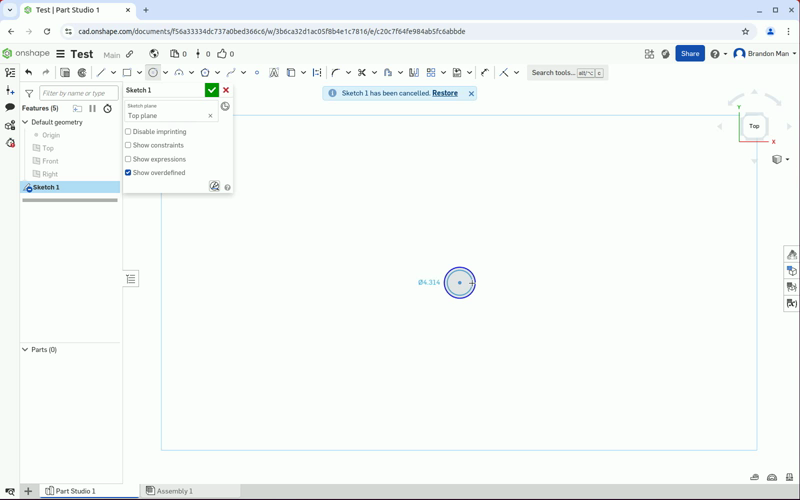
scroll(6)
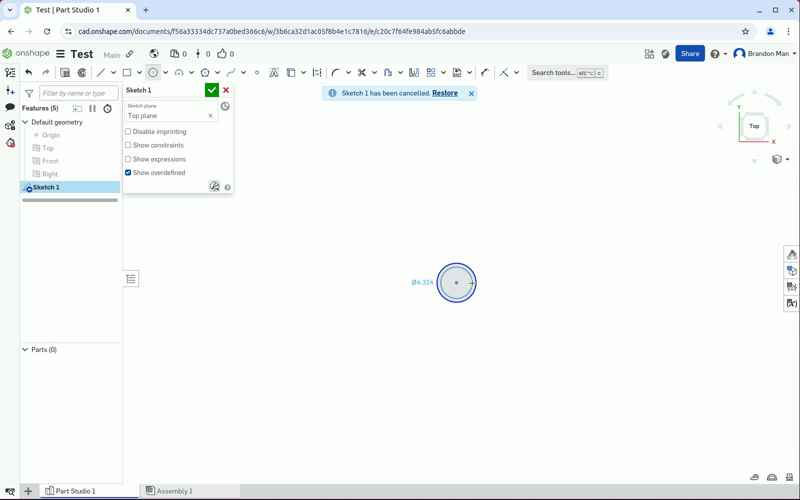
scroll(6)
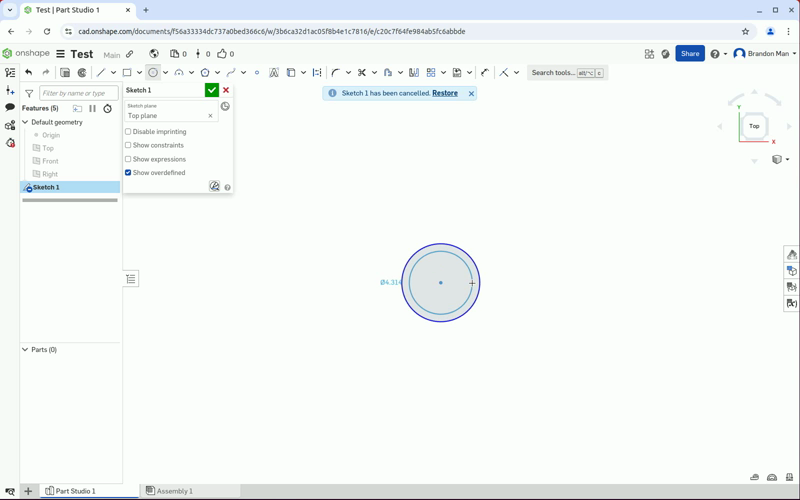
scroll(6)
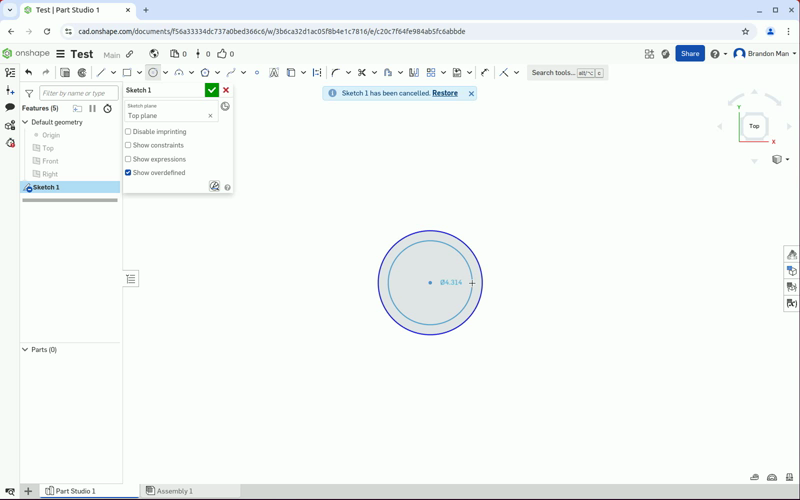
scroll(6)
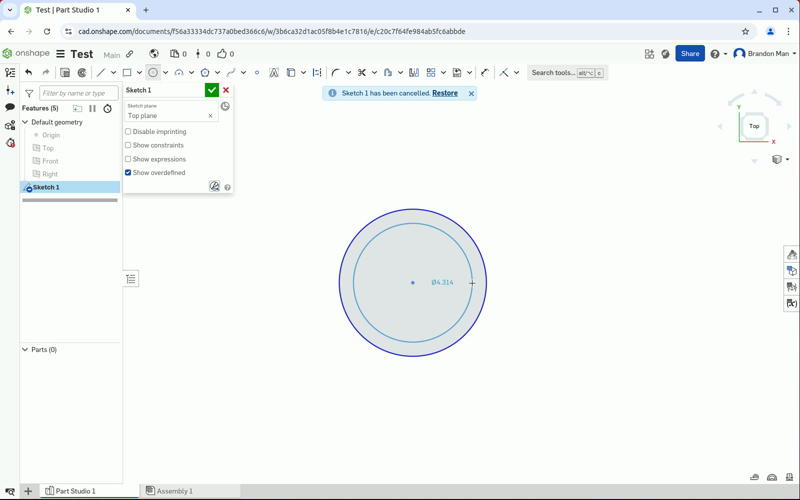
scroll(6)
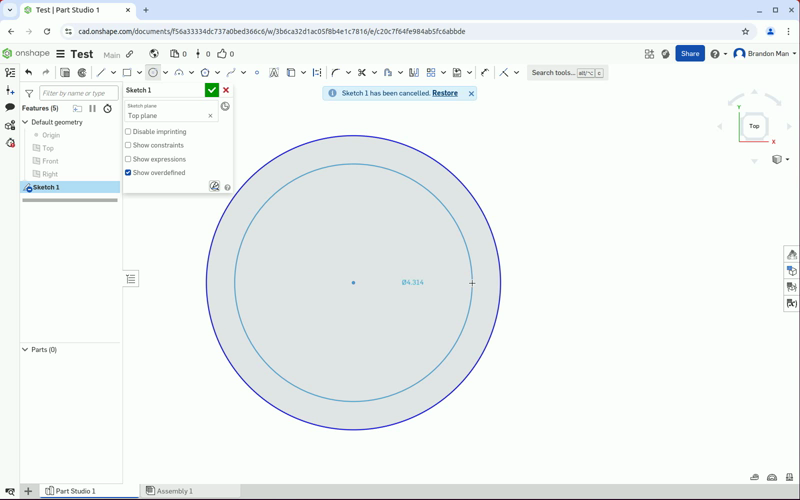
click(472, 282)
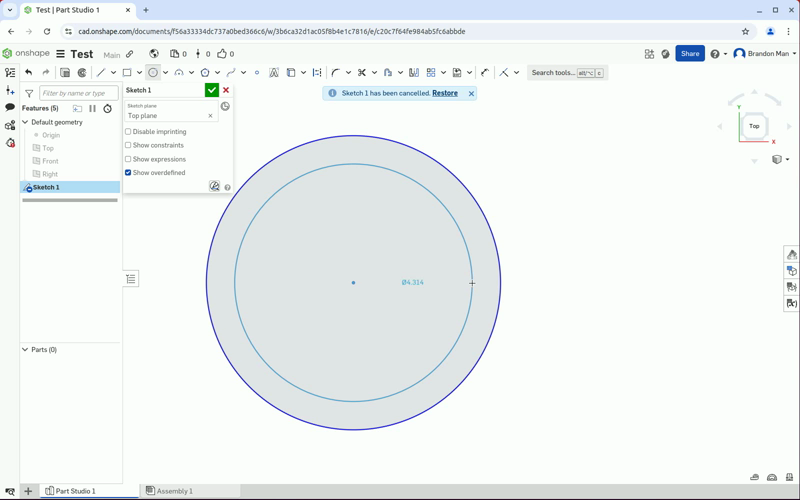
scroll(-6)
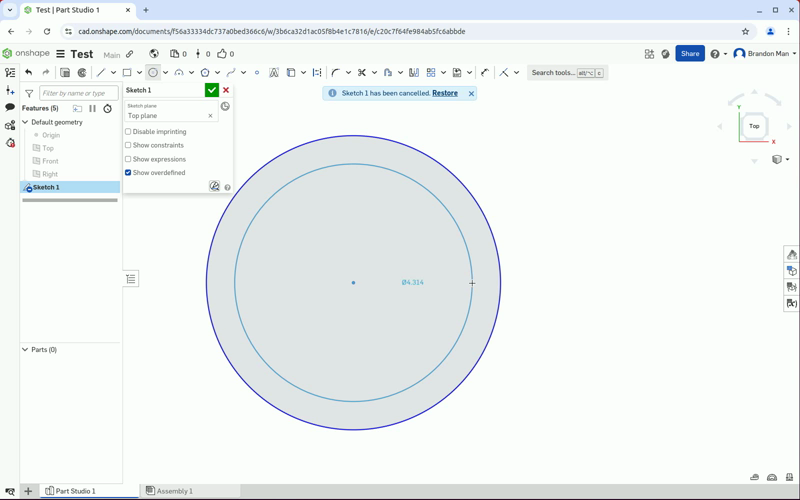
scroll(-6)
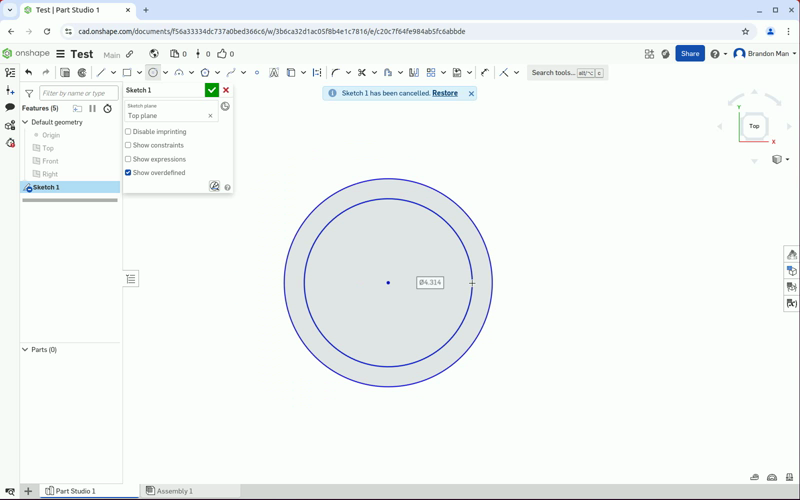
scroll(-6)
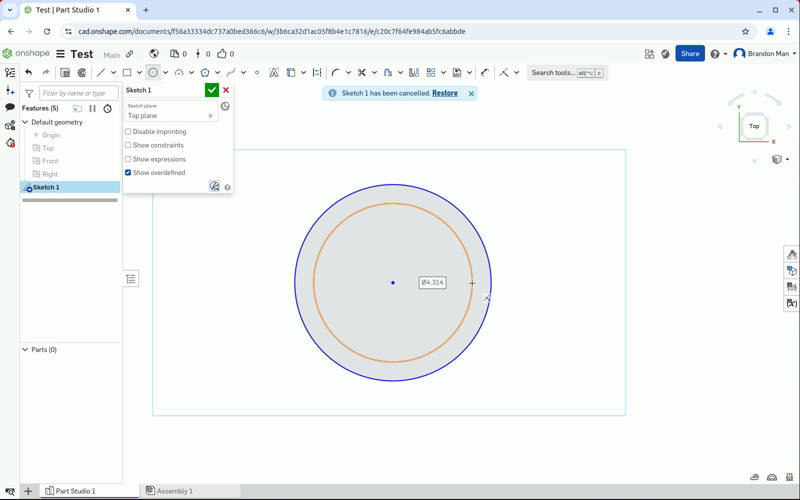
scroll(-6)
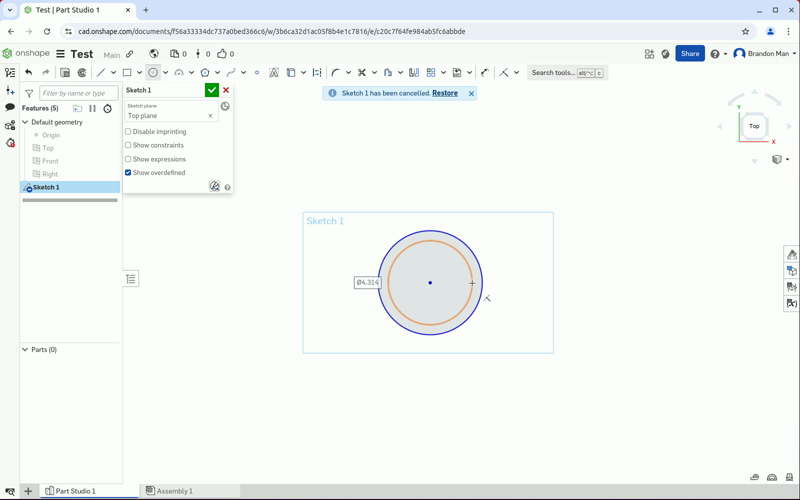
scroll(-6)
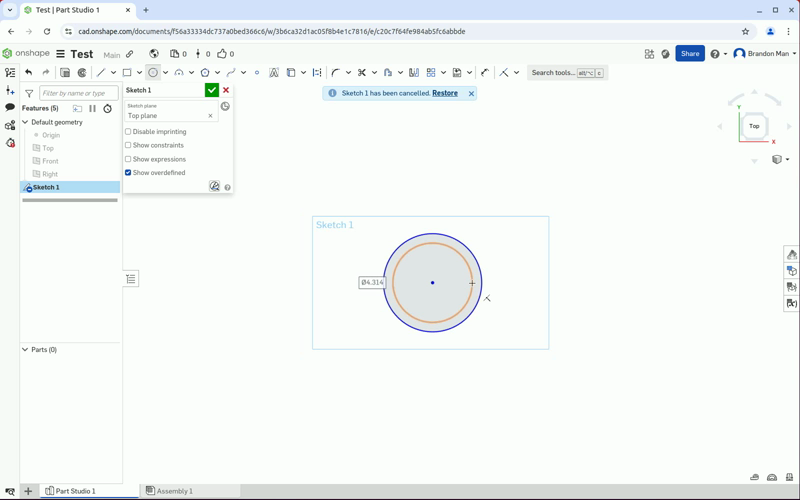
scroll(-6)
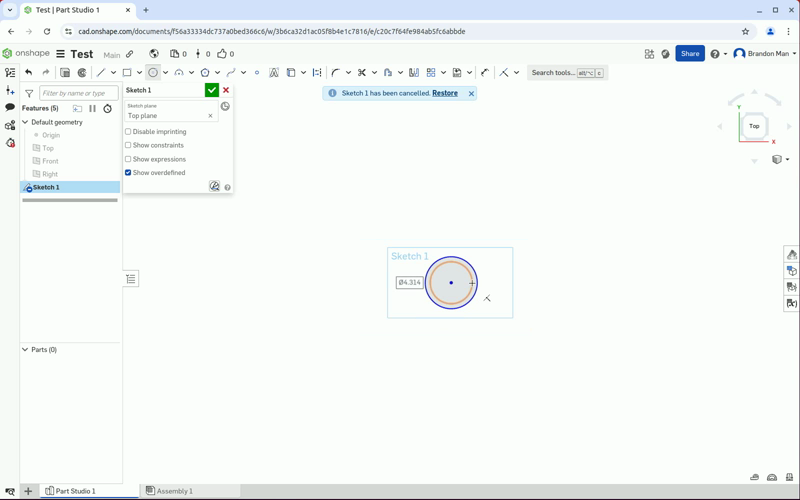
scroll(-6)
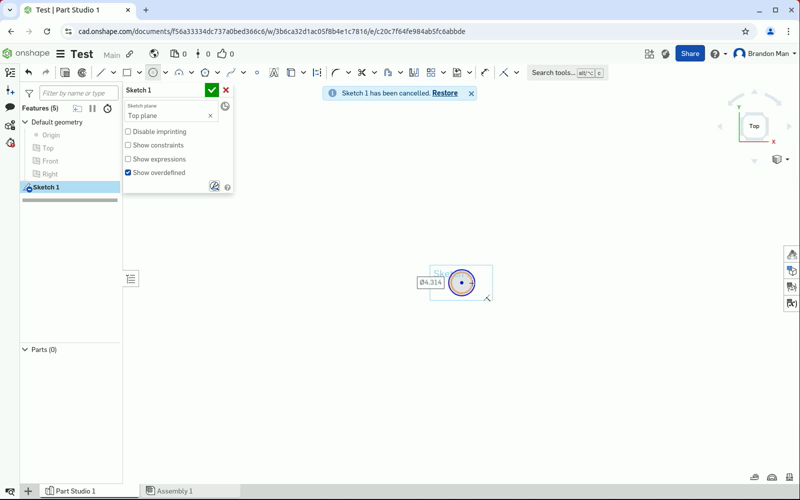
key(esc)
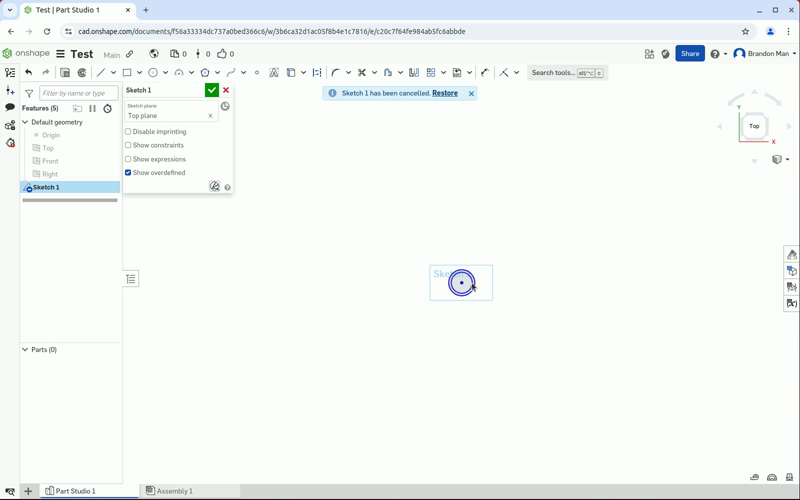
mouse_move(467, 273)
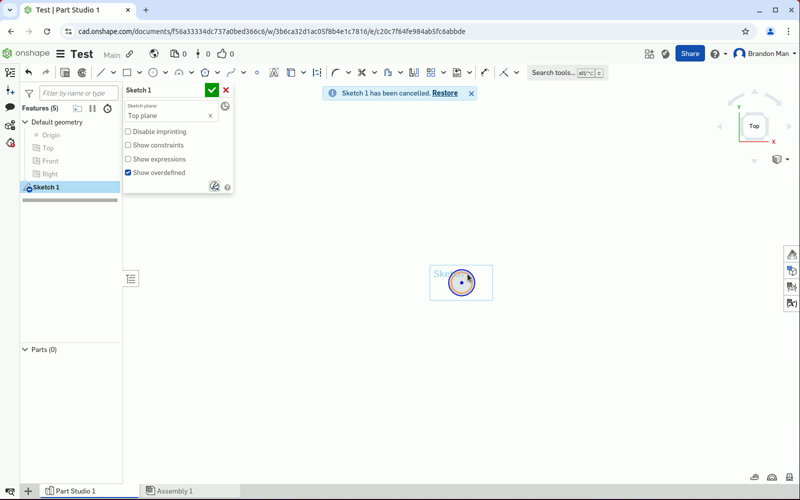
scroll(6)
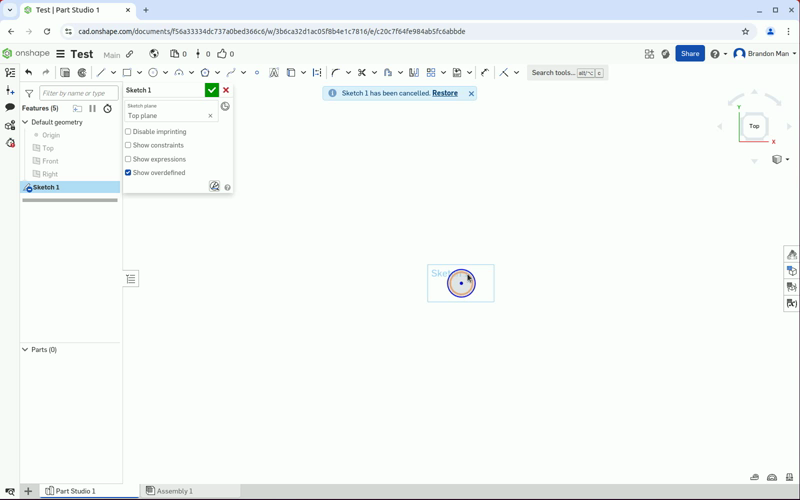
scroll(6)
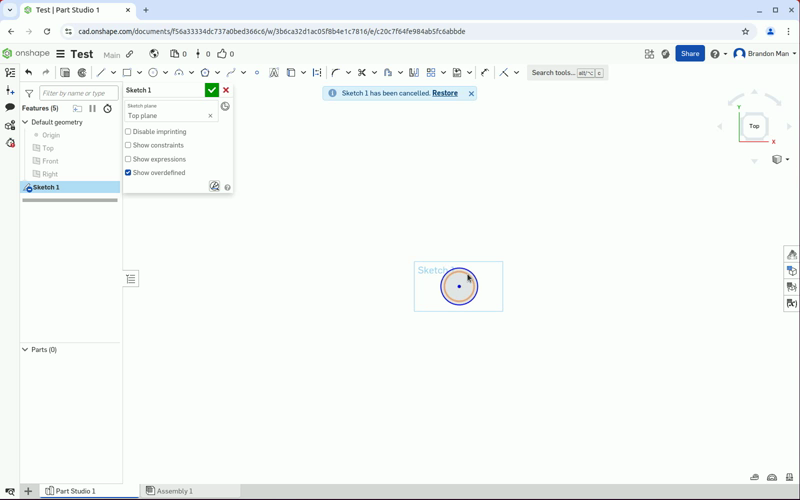
scroll(6)
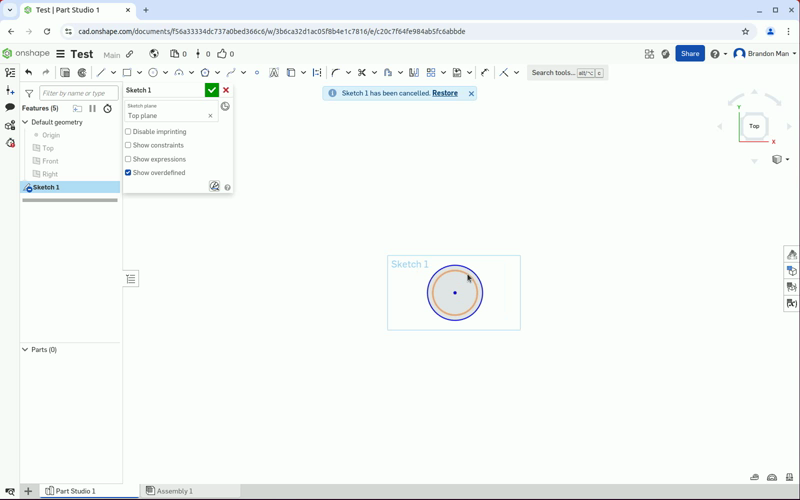
scroll(6)
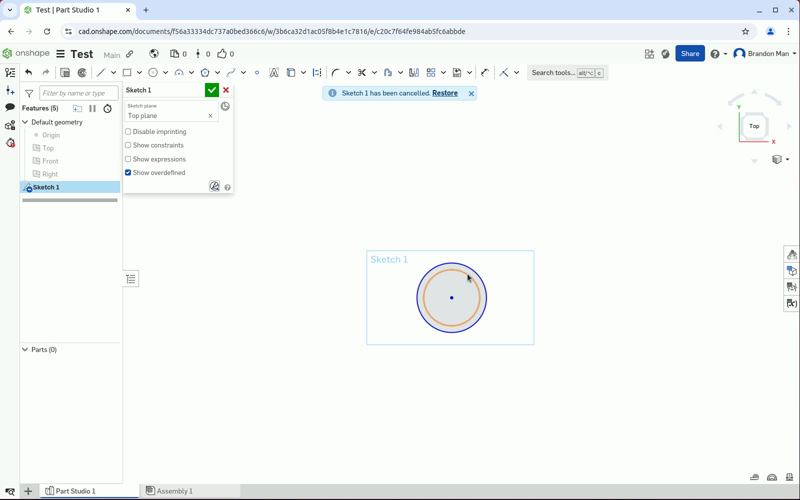
scroll(6)
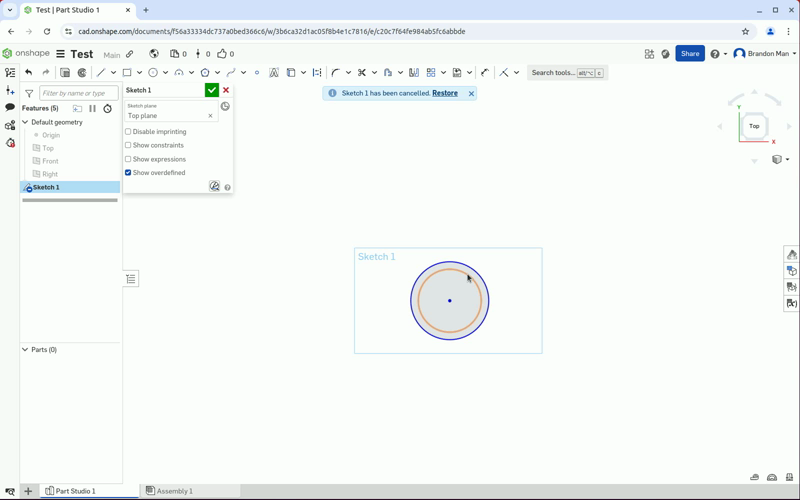
scroll(6)
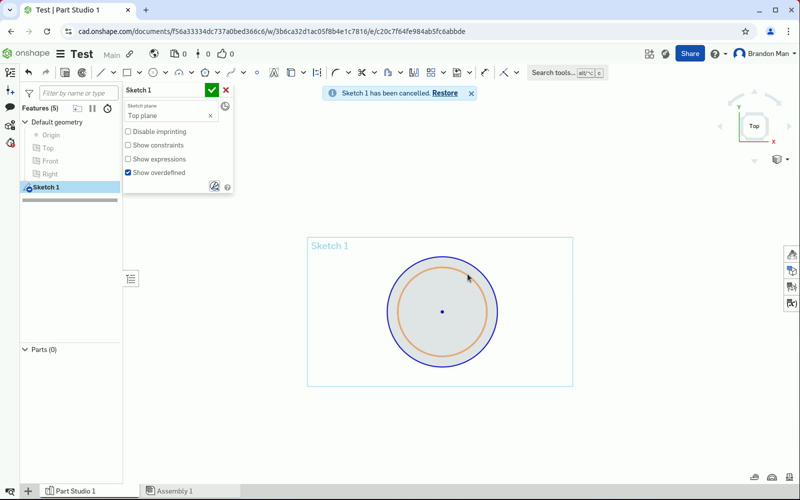
scroll(6)
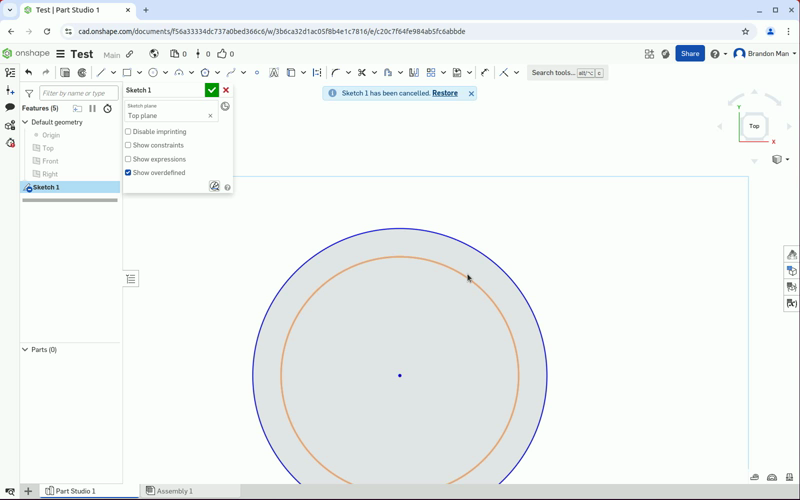
click(467, 273)
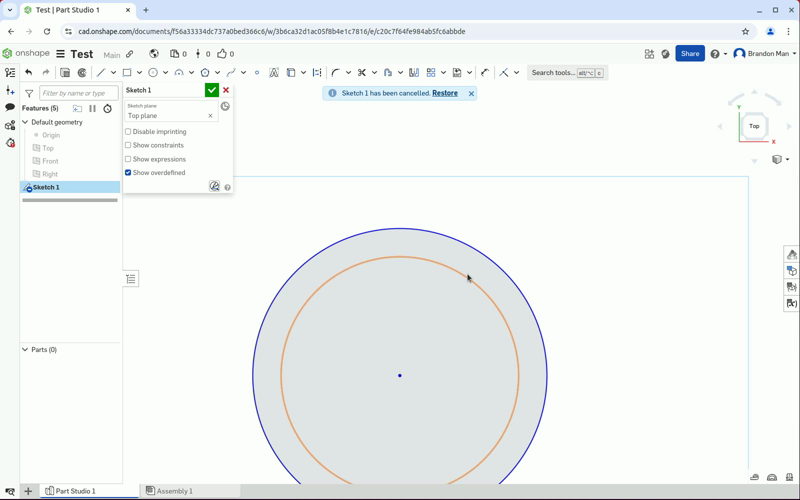
scroll(-6)
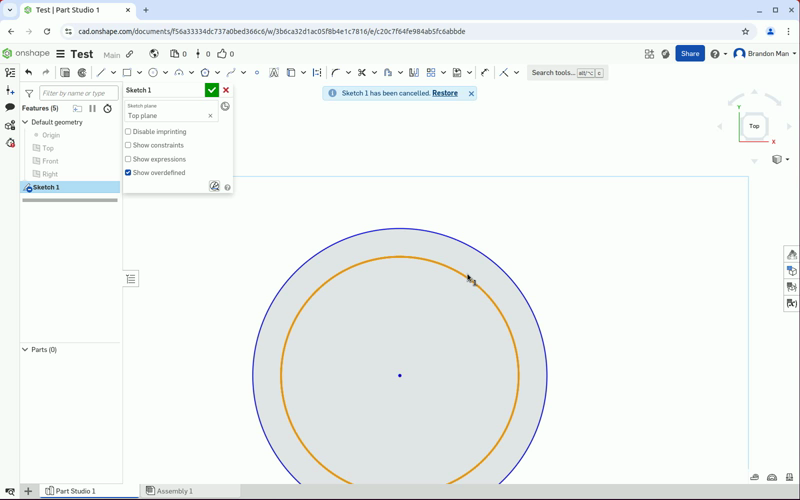
scroll(-6)
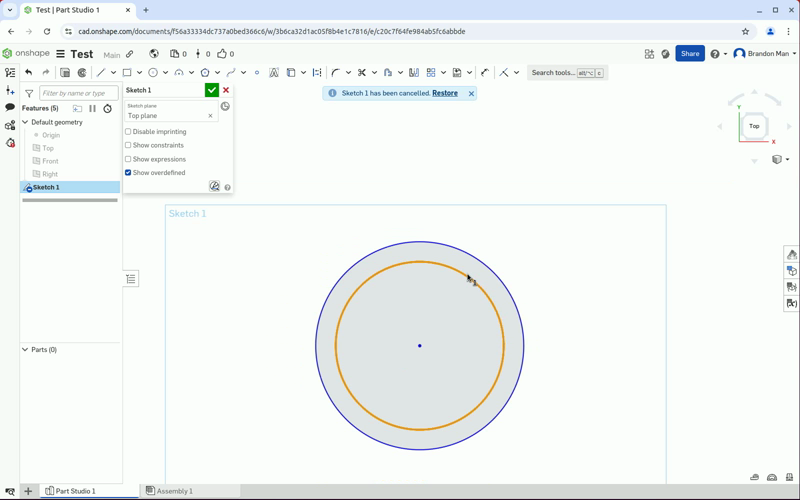
scroll(-6)
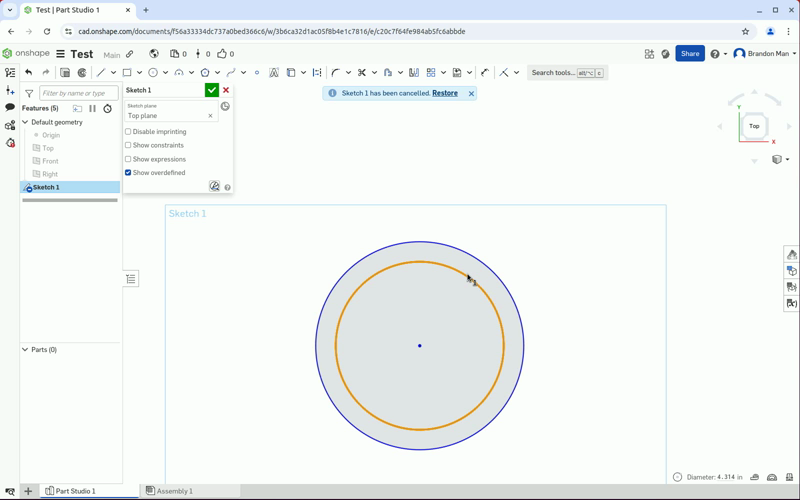
scroll(-6)
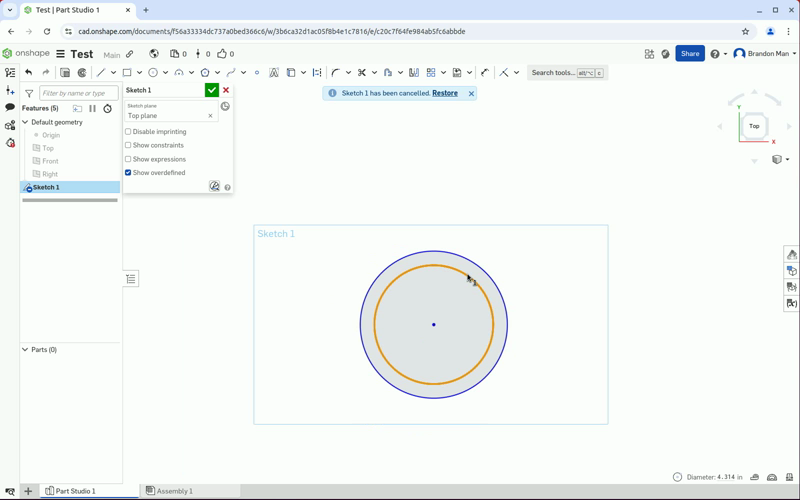
scroll(-6)
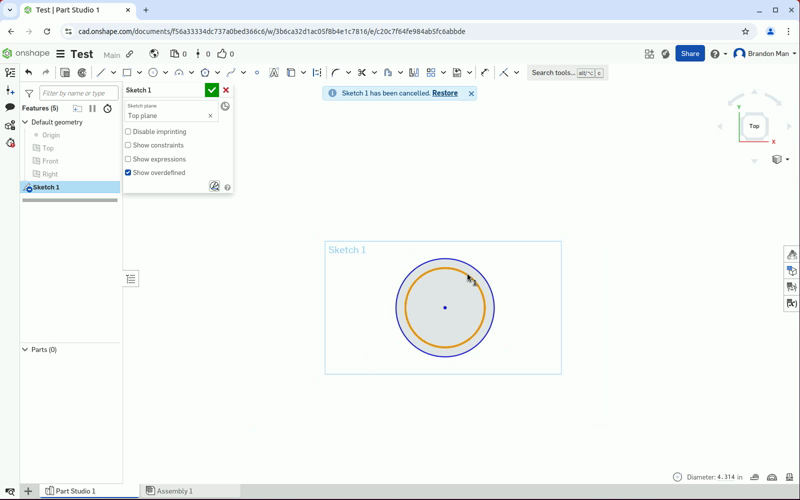
scroll(-6)
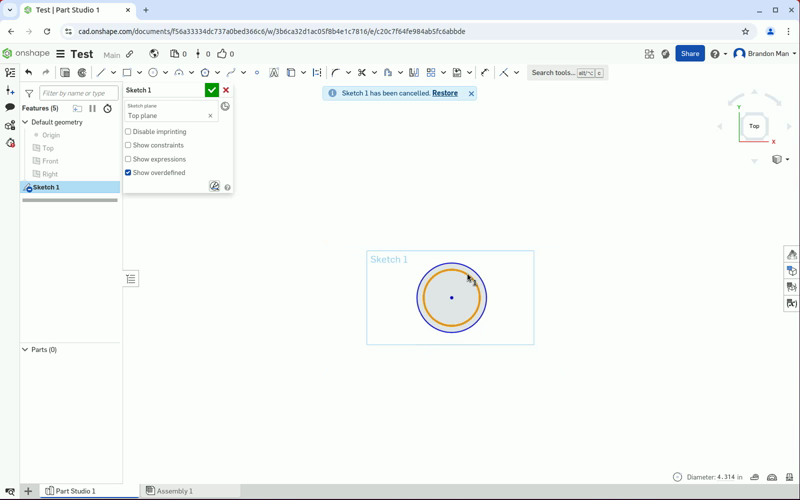
scroll(-6)
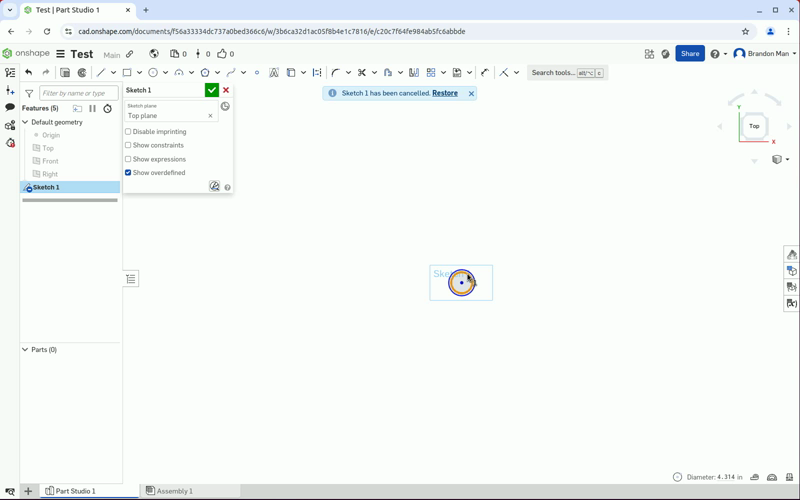
mouse_move(73, 352)
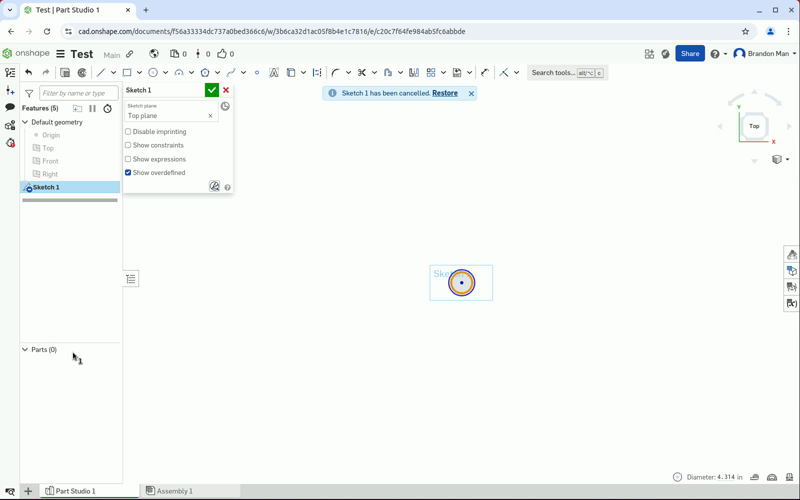
key(shift+y)
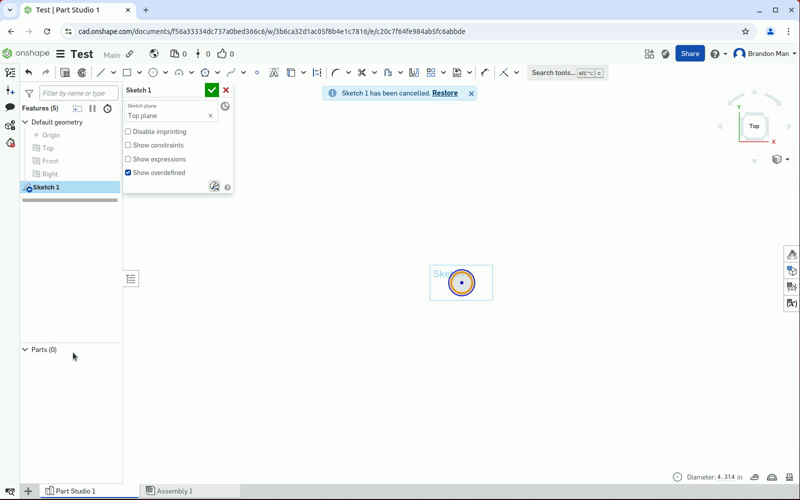
key(shift+e)
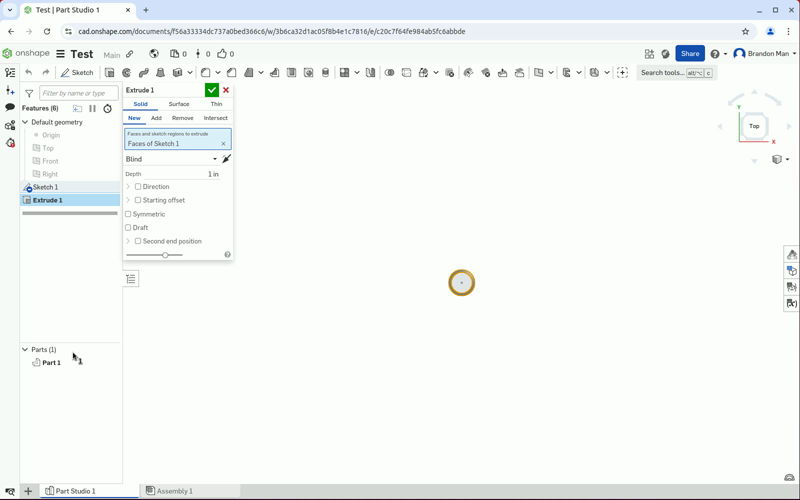
mouse_move(143, 106)
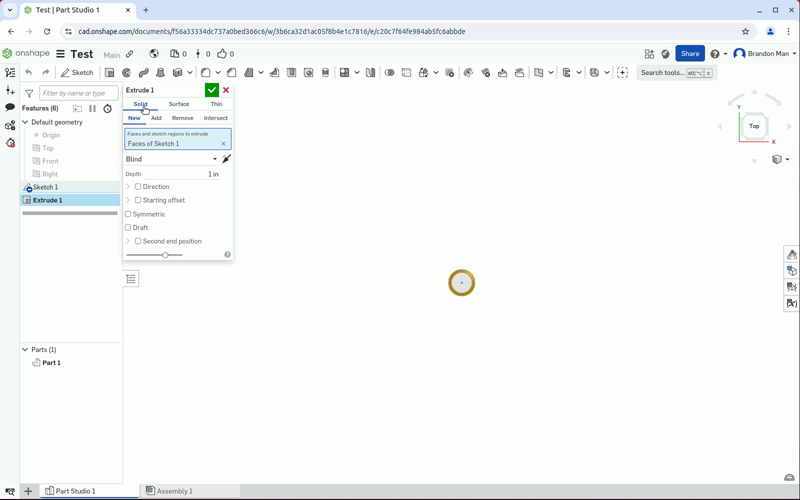
click(143, 106)
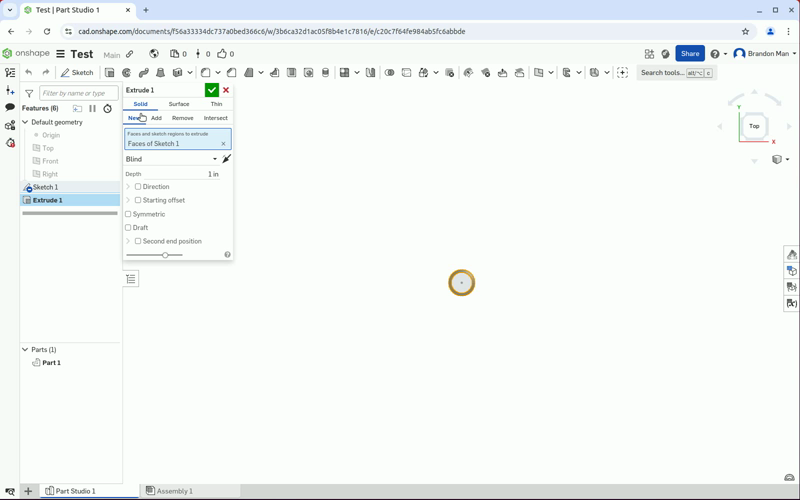
mouse_move(137, 120)
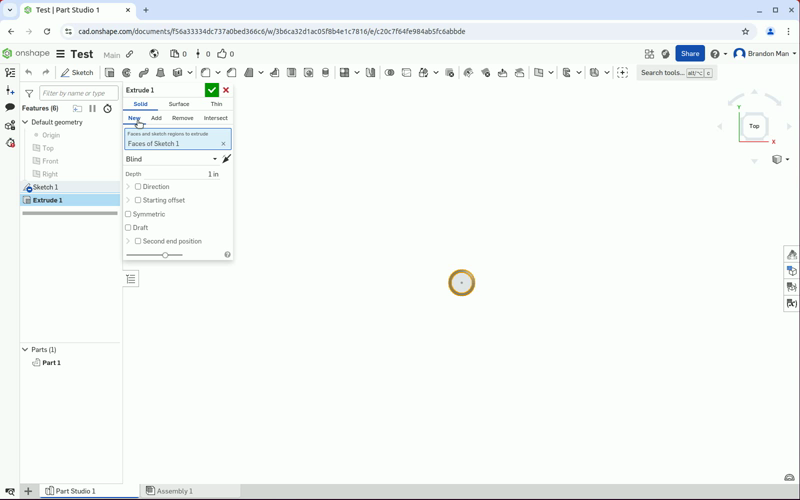
click(137, 120)
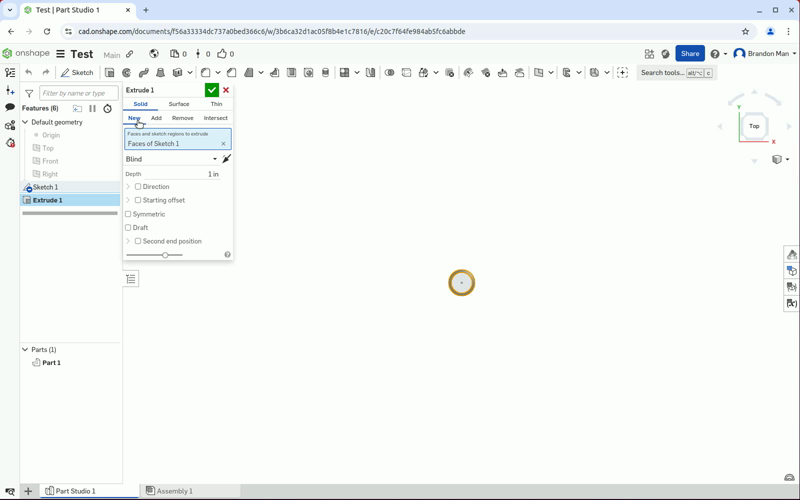
key(tab, 4)
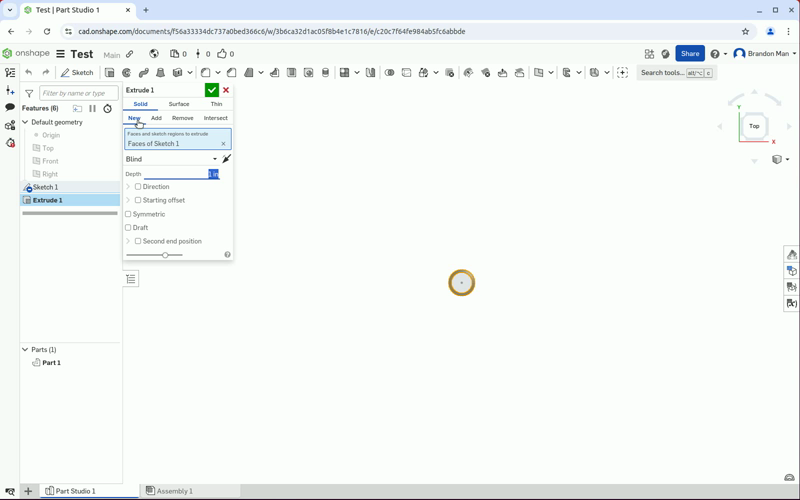
text(11.554)
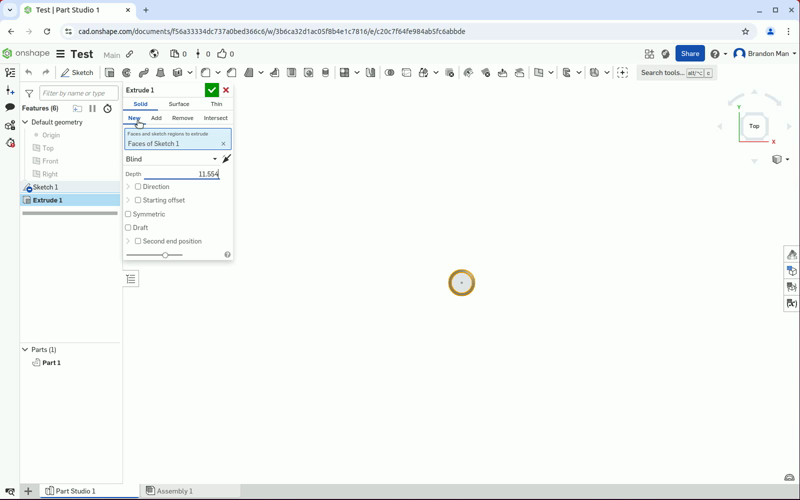
key(enter)
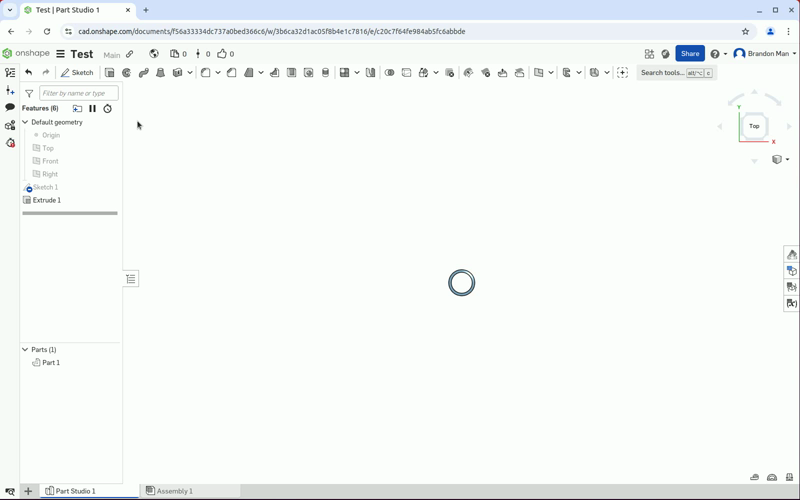
key(shift+h)
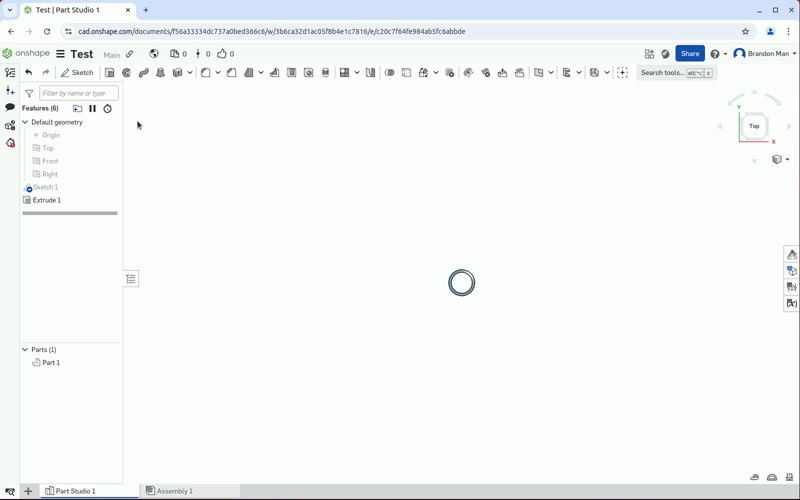
key(shift+h)
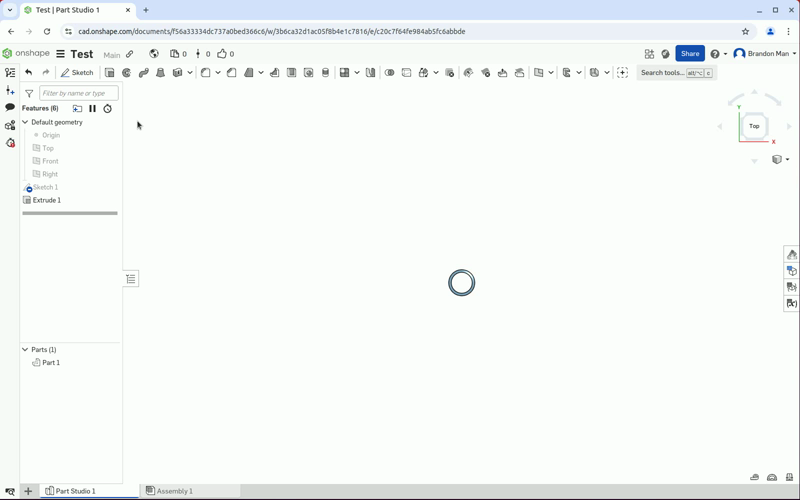
mouse_move(73, 189)
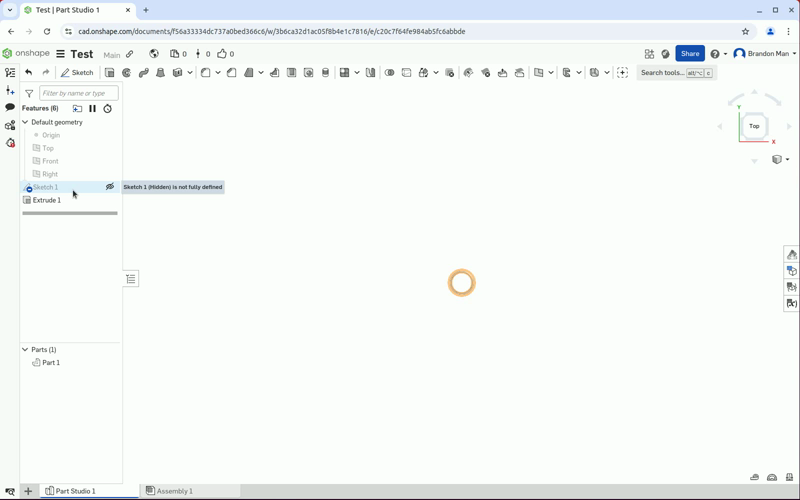
click(73, 189)
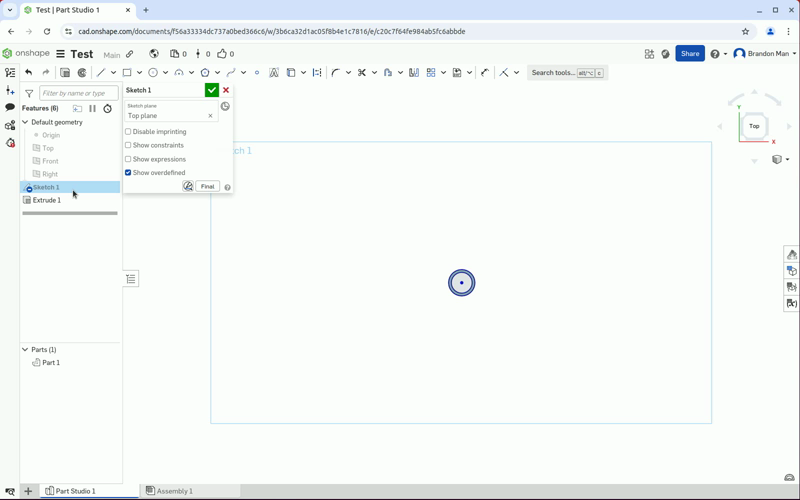
mouse_move(229, 92)
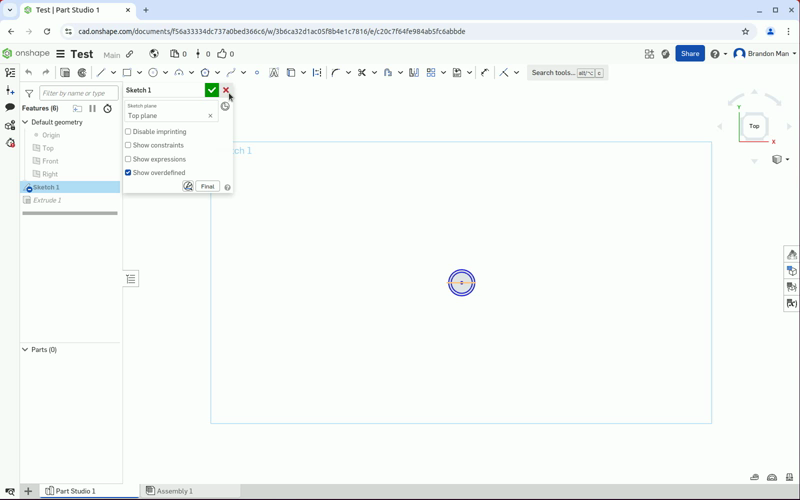
click(229, 92)
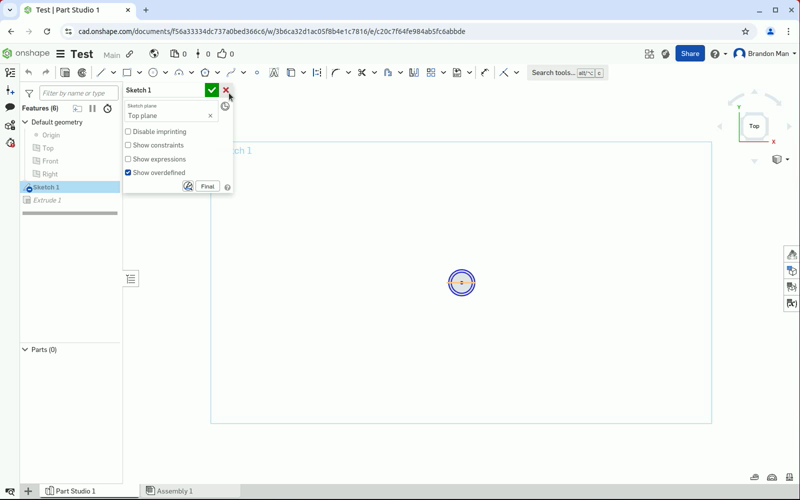
key(shift+s)
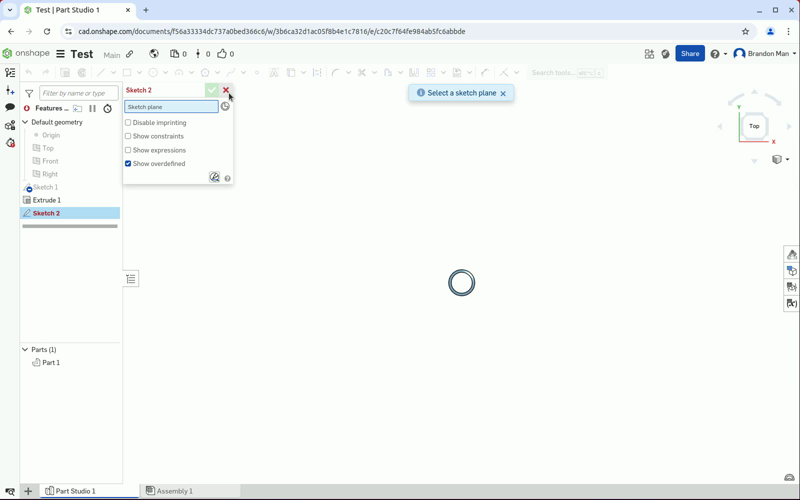
mouse_move(73, 150)
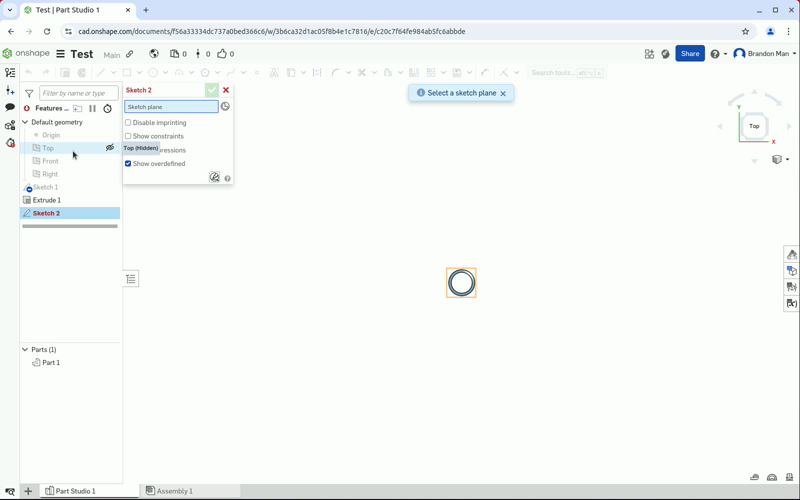
click(73, 150)
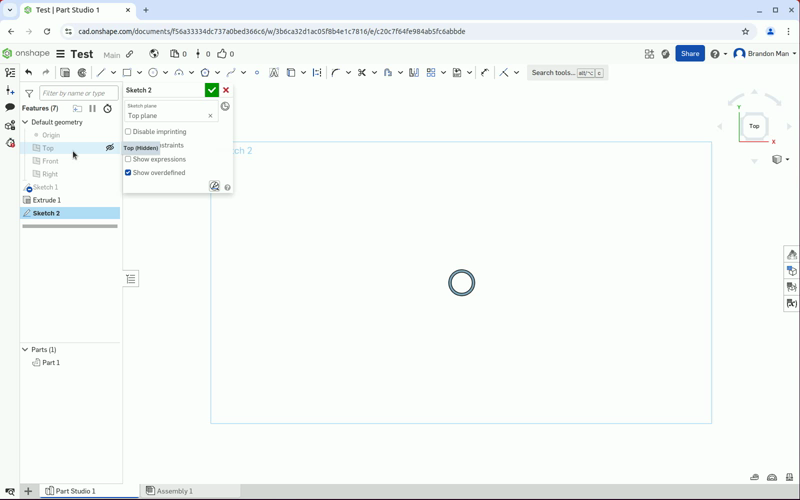
mouse_move(73, 352)
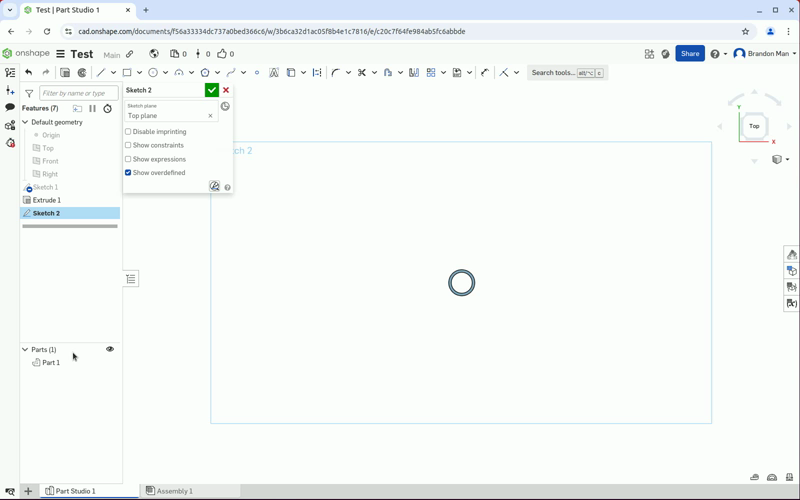
key(y)
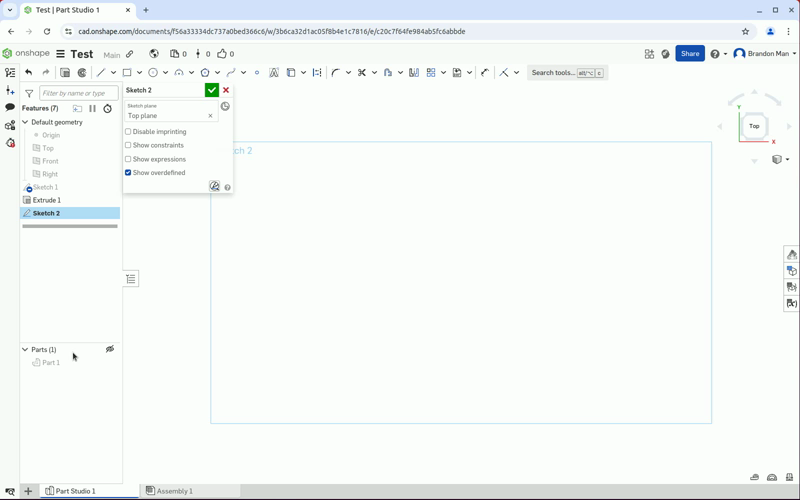
key(c)
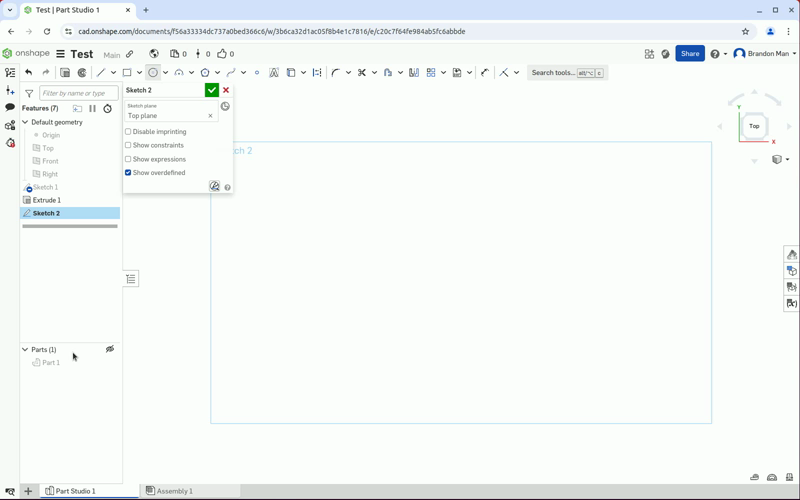
key_down(shift)
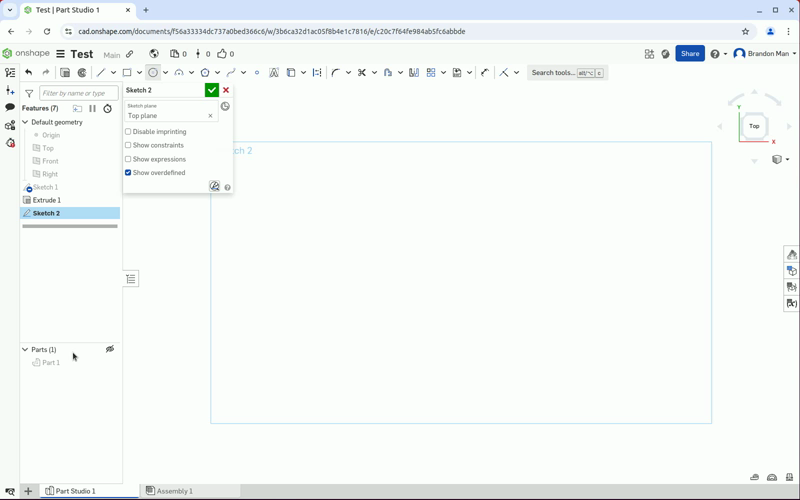
mouse_move(461, 282)
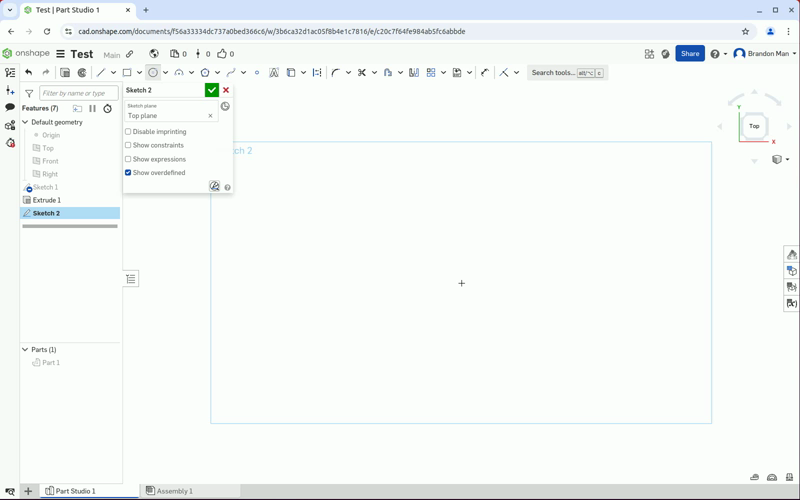
click(461, 282)
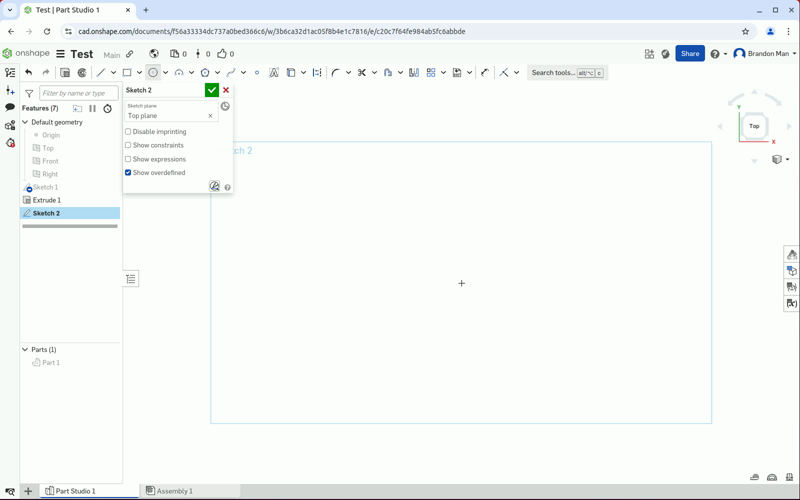
key_up(shift)
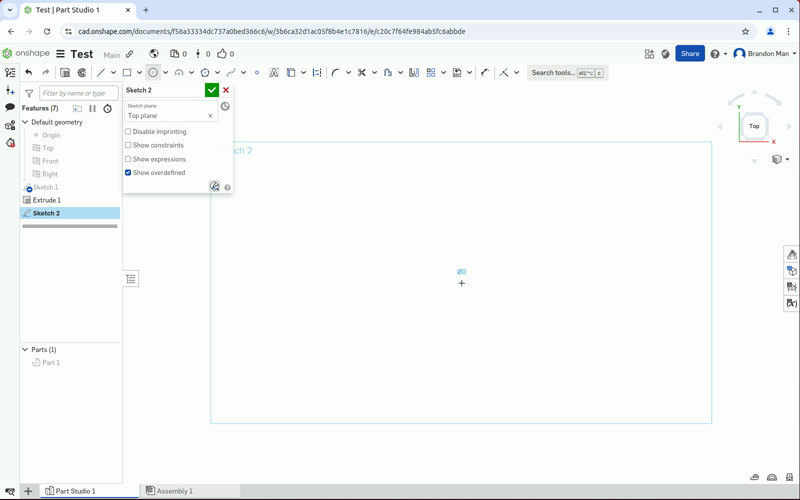
mouse_move(472, 282)
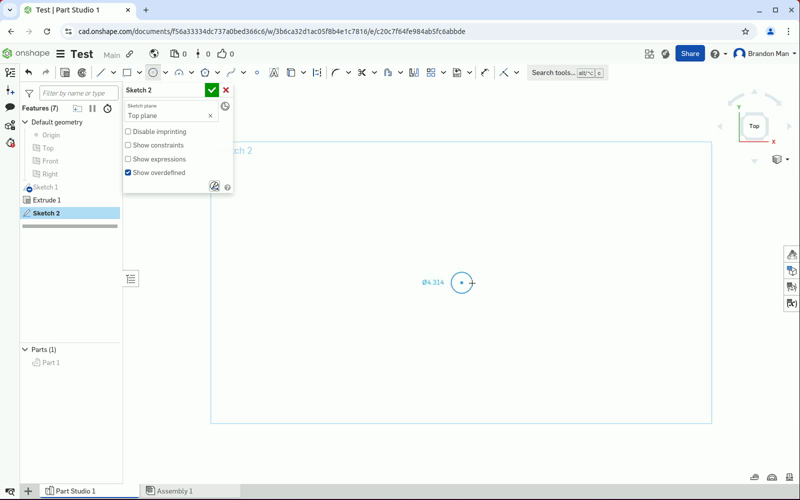
click(472, 282)
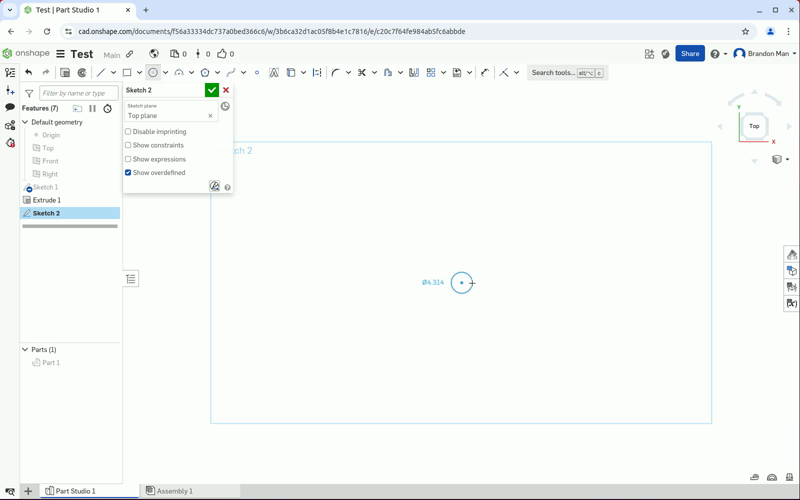
key(esc)
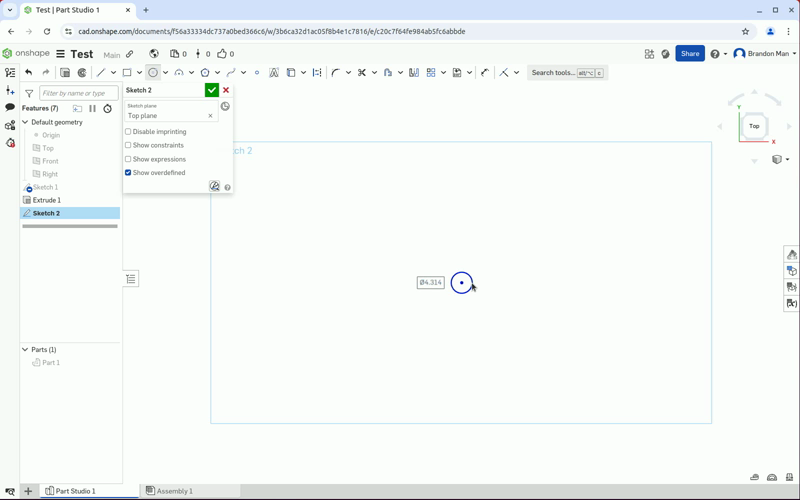
mouse_move(462, 277)
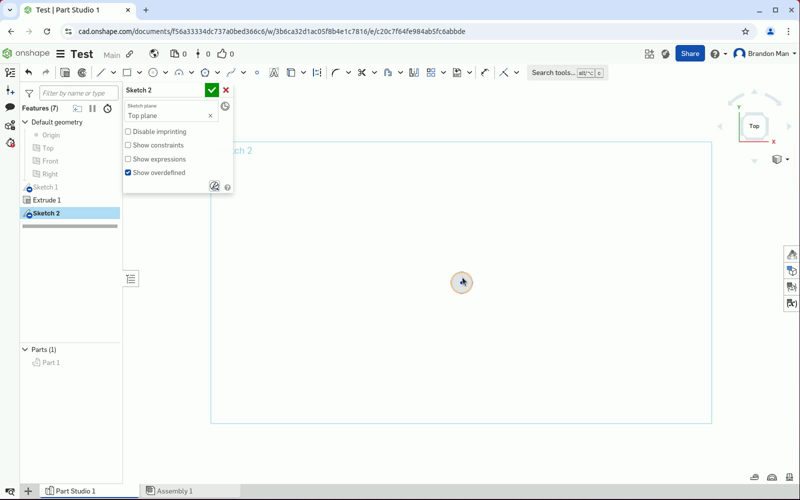
scroll(6)
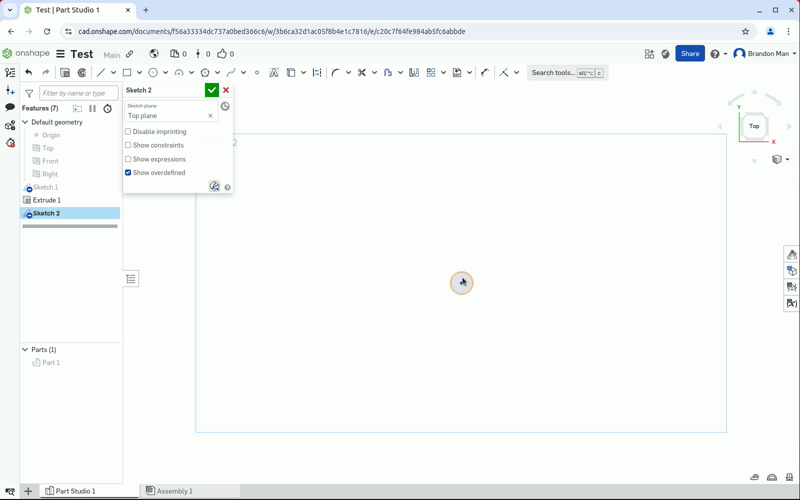
scroll(6)
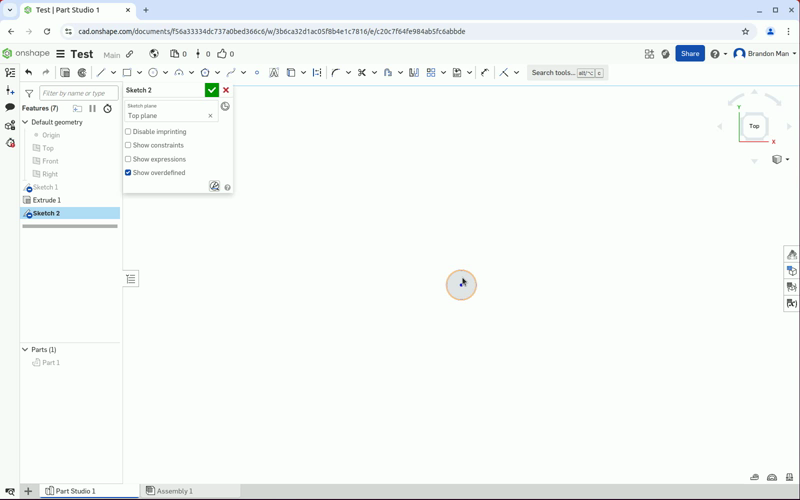
scroll(6)
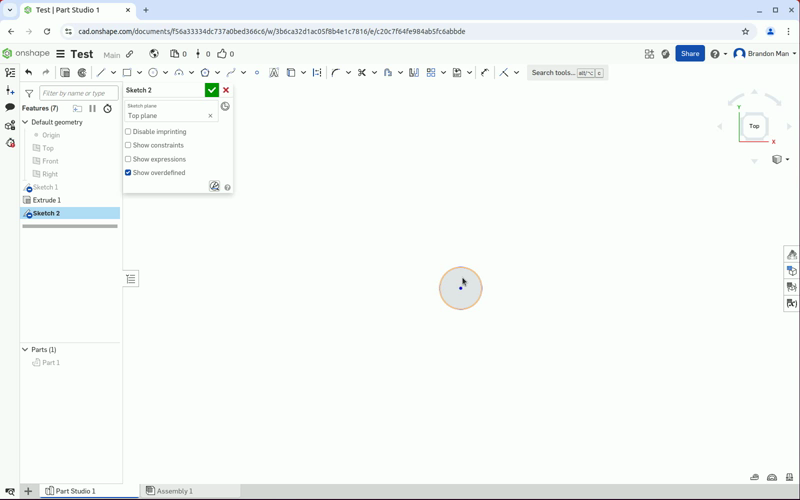
scroll(6)
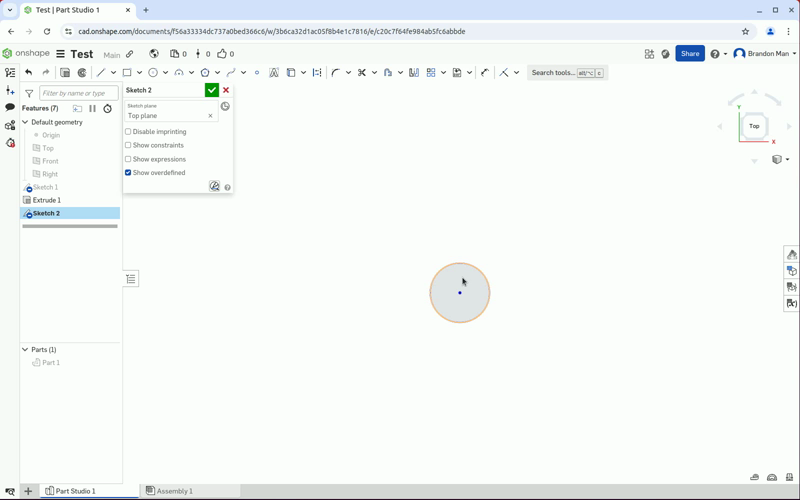
scroll(6)
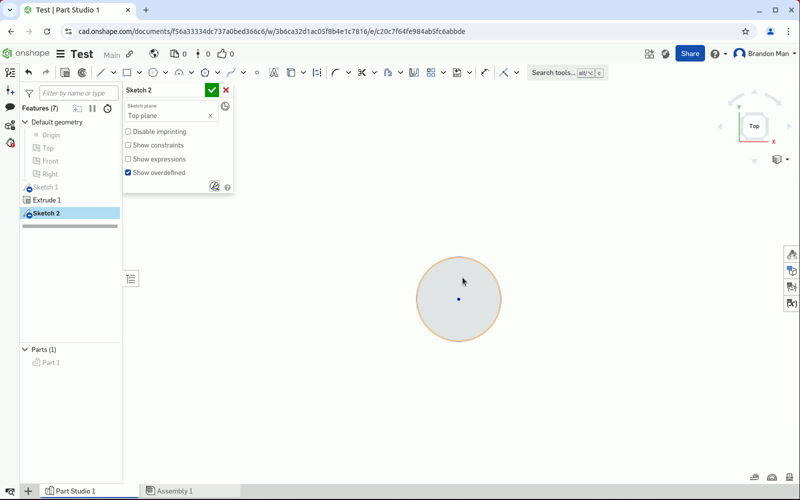
scroll(6)
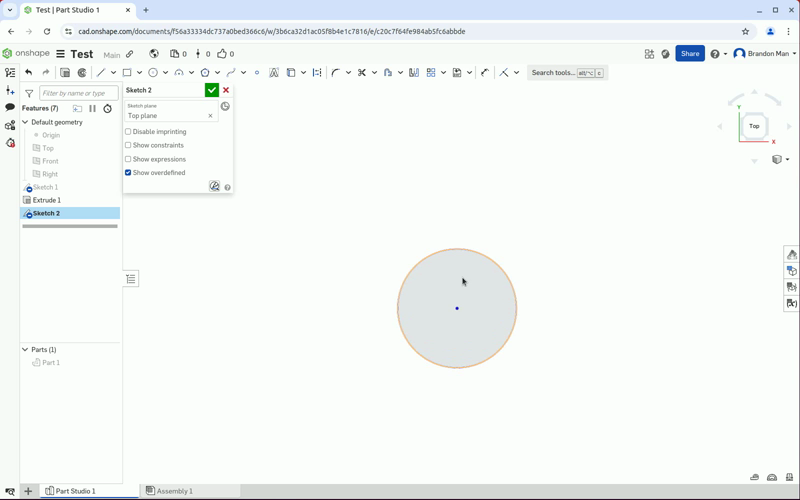
scroll(6)
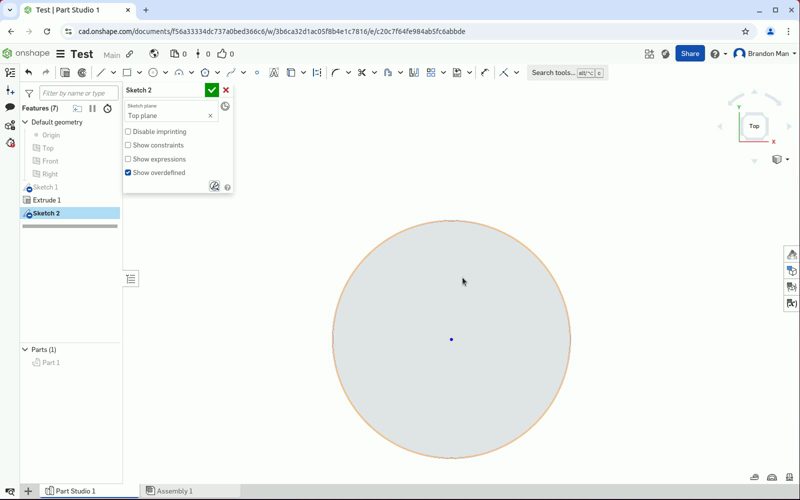
click(462, 277)
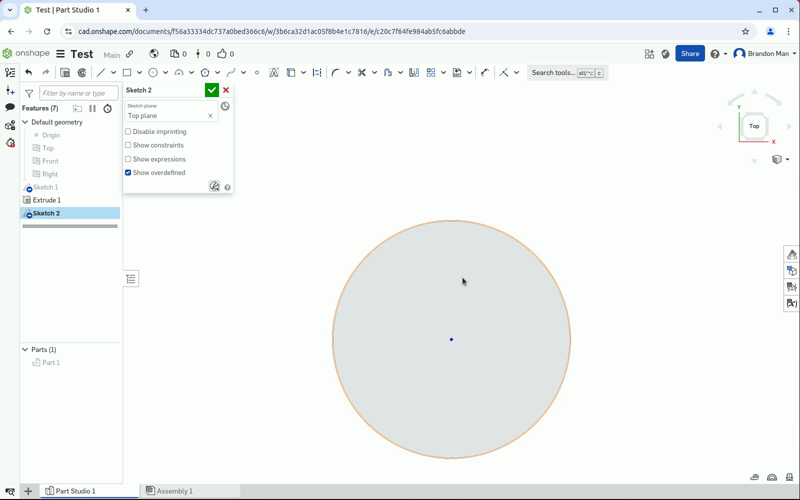
scroll(-6)
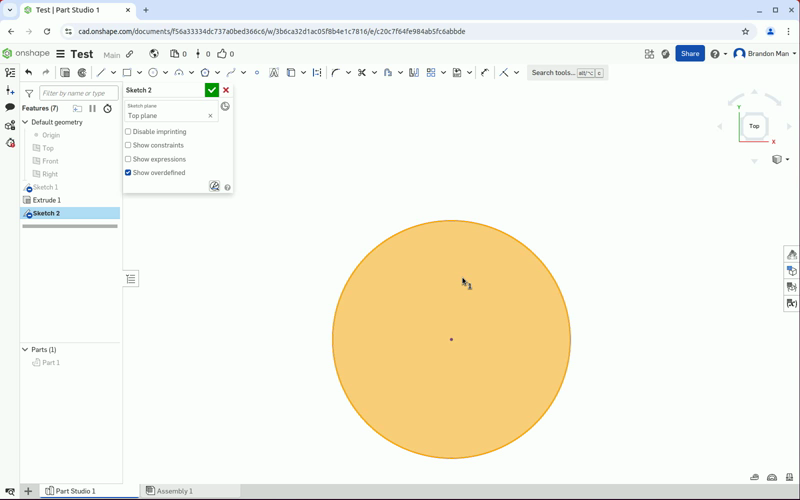
scroll(-6)
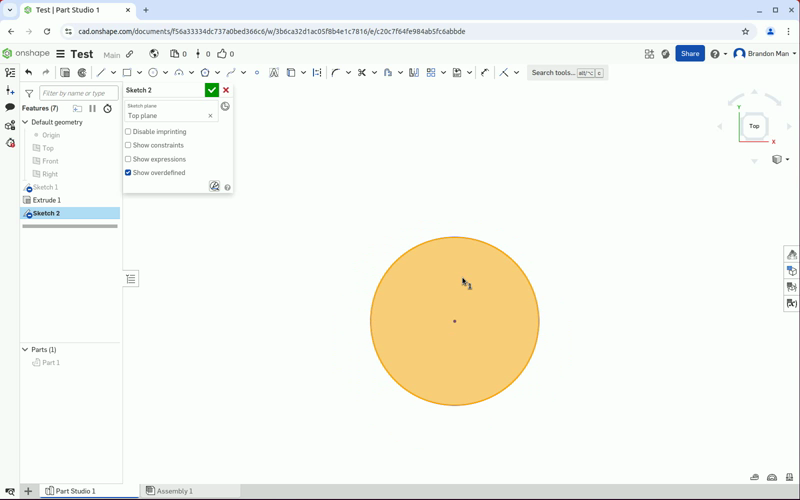
scroll(-6)
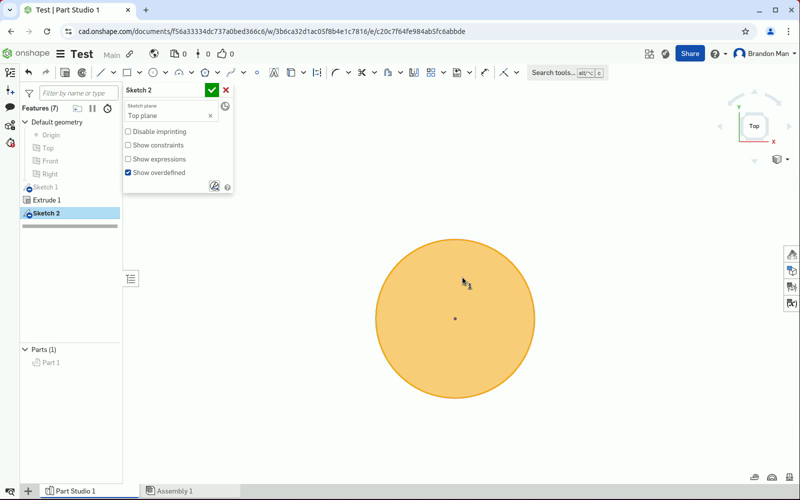
scroll(-6)
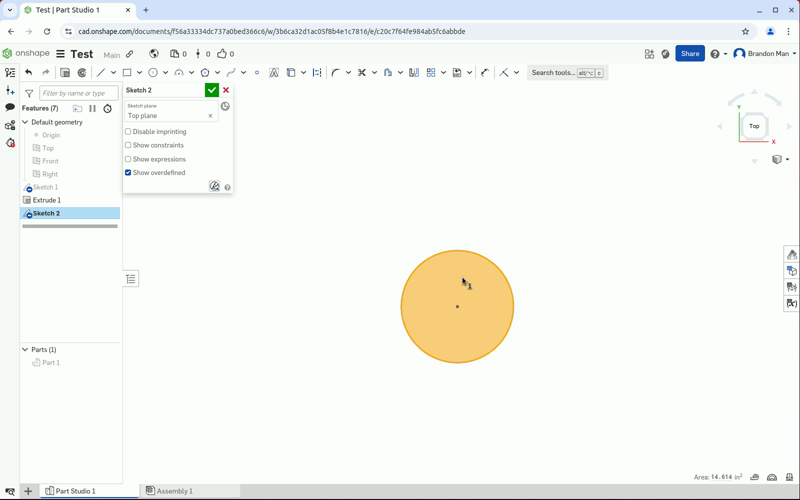
scroll(-6)
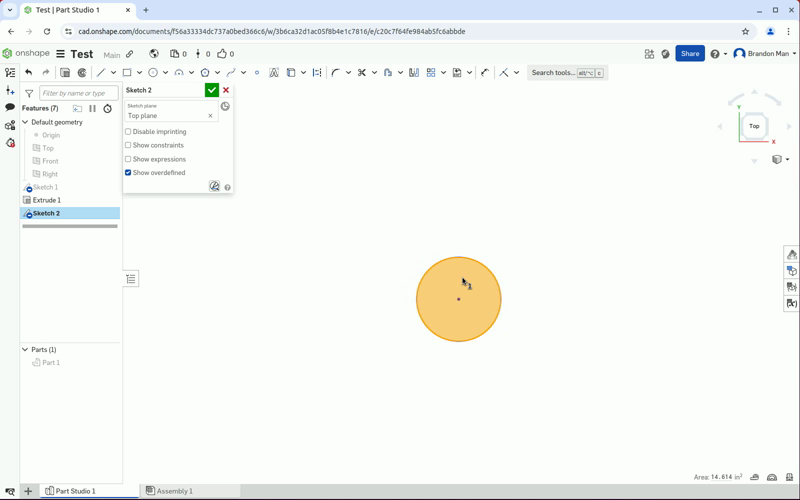
scroll(-6)
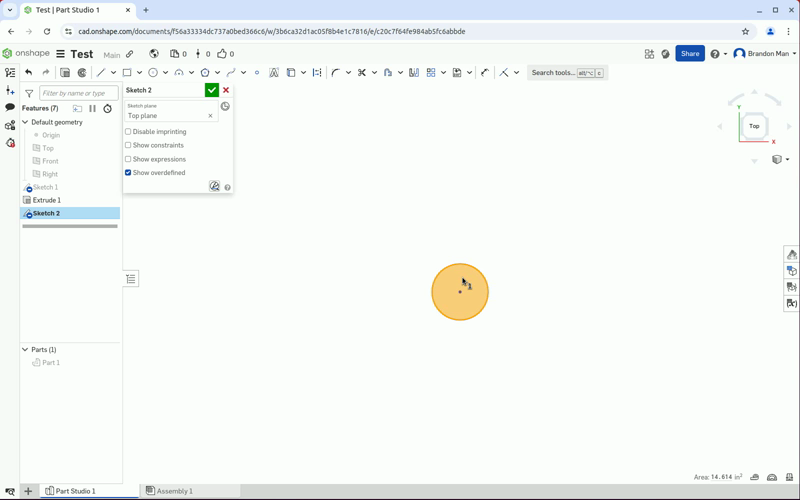
scroll(-6)
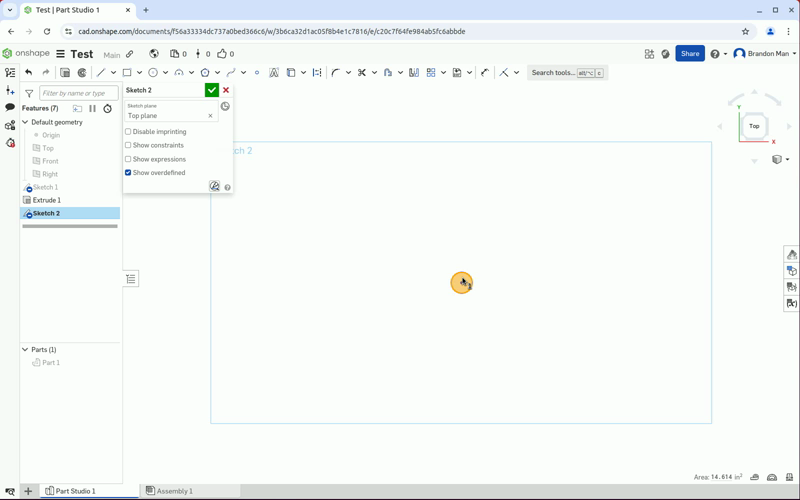
mouse_move(73, 352)
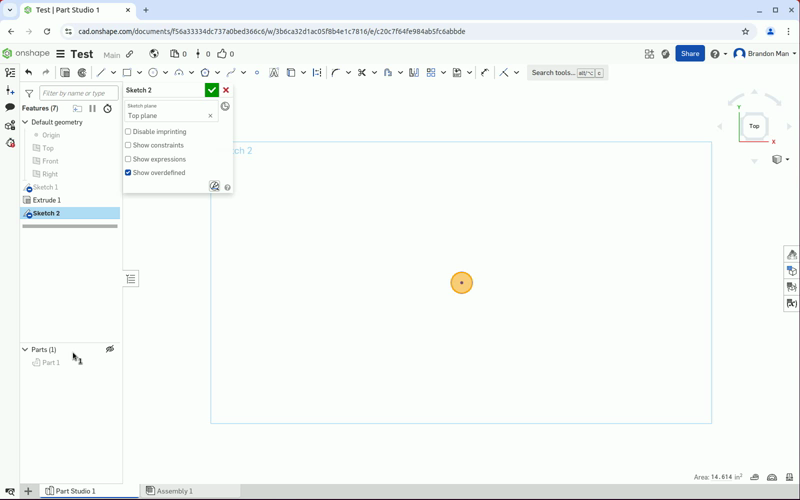
key(shift+y)
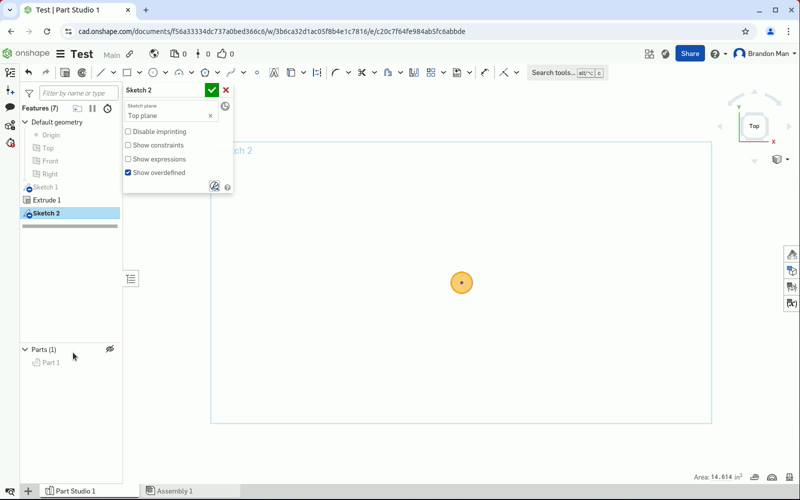
key(shift+e)
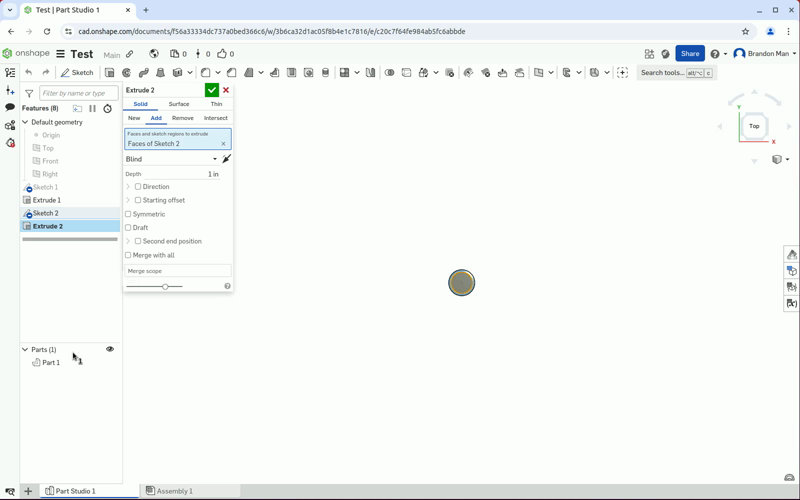
mouse_move(143, 106)
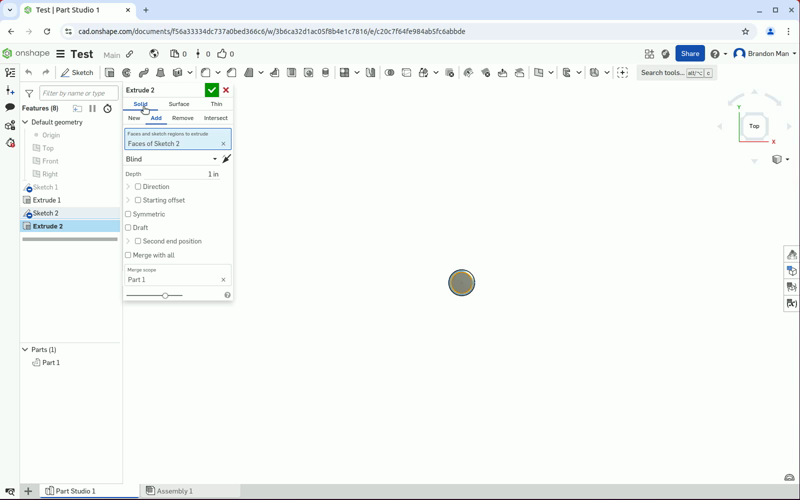
click(143, 106)
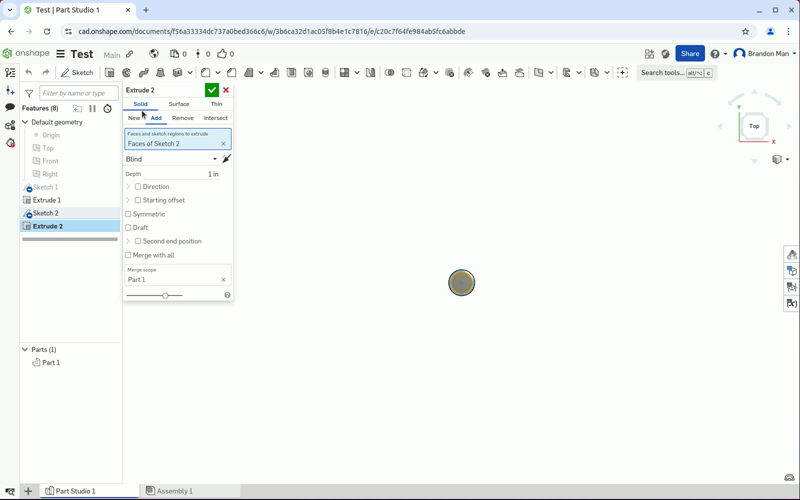
mouse_move(137, 120)
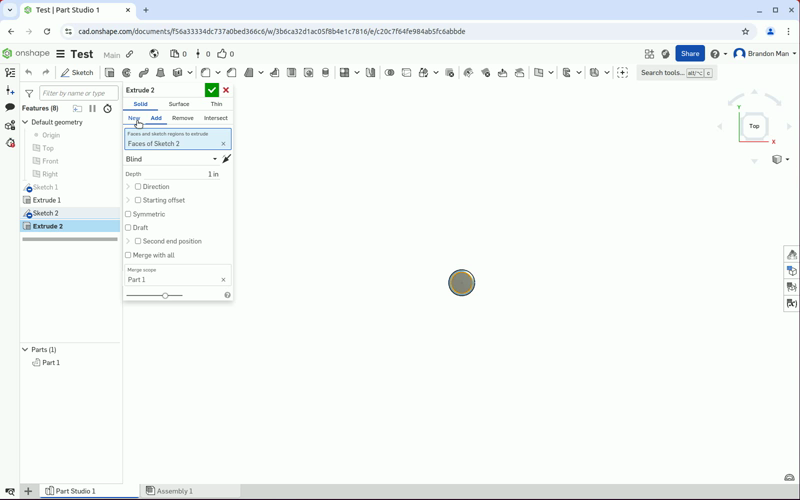
click(137, 120)
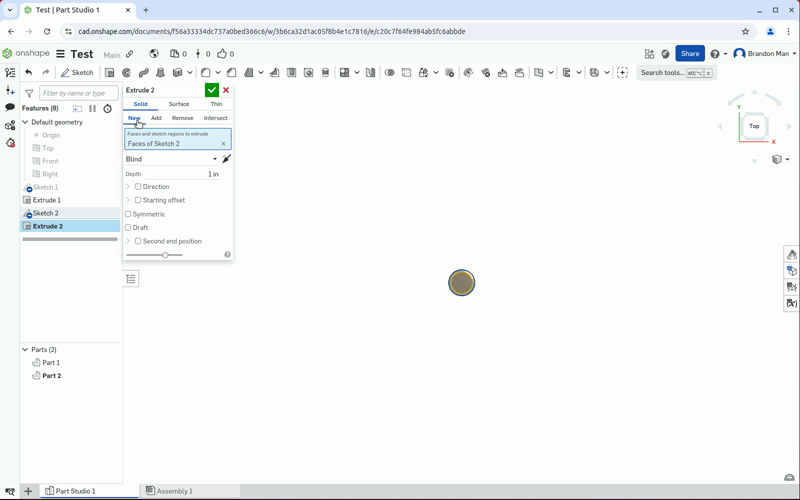
key(tab, 4)
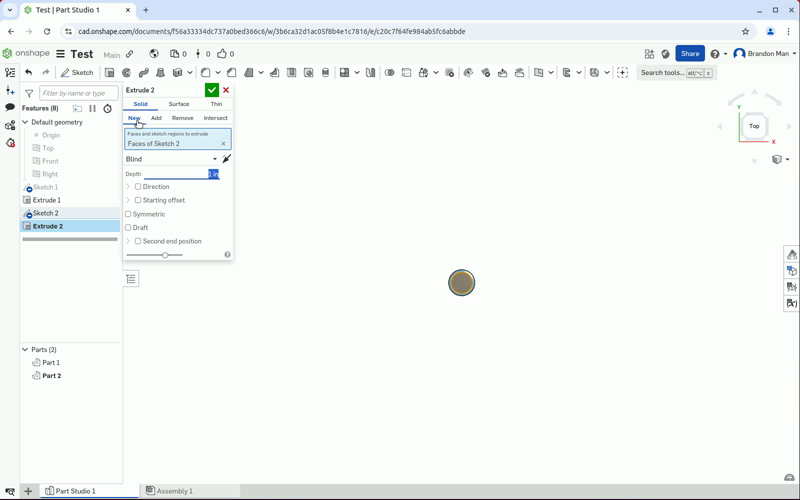
text(-23.108)
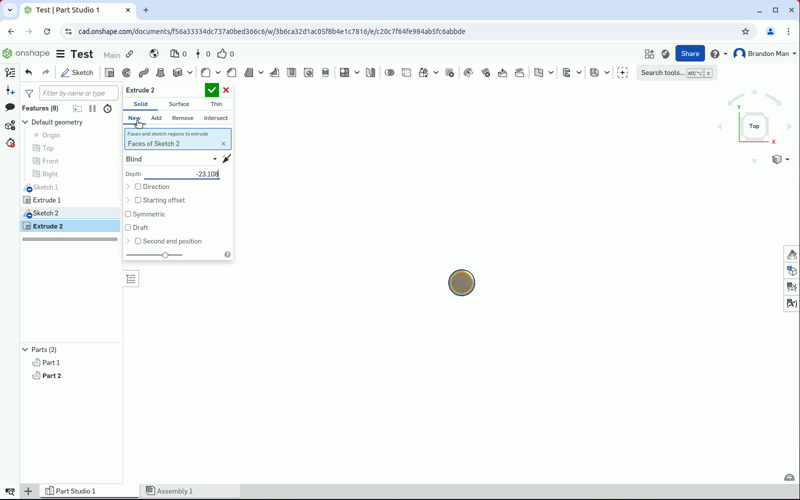
key(enter)
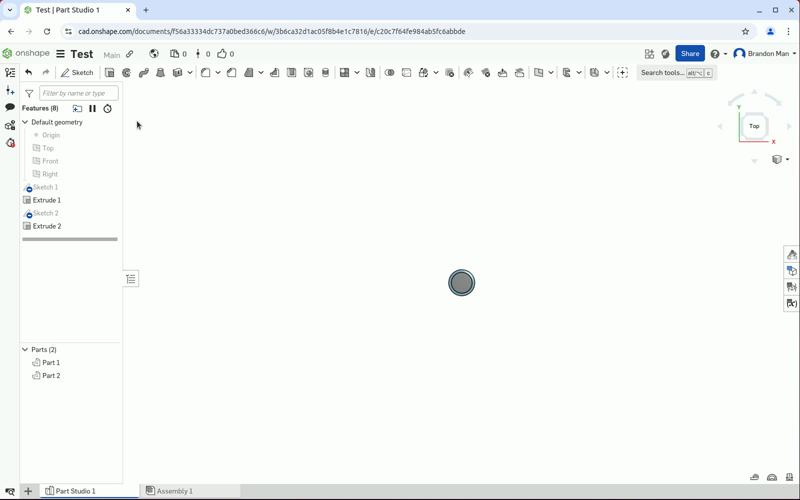
key(shift+h)
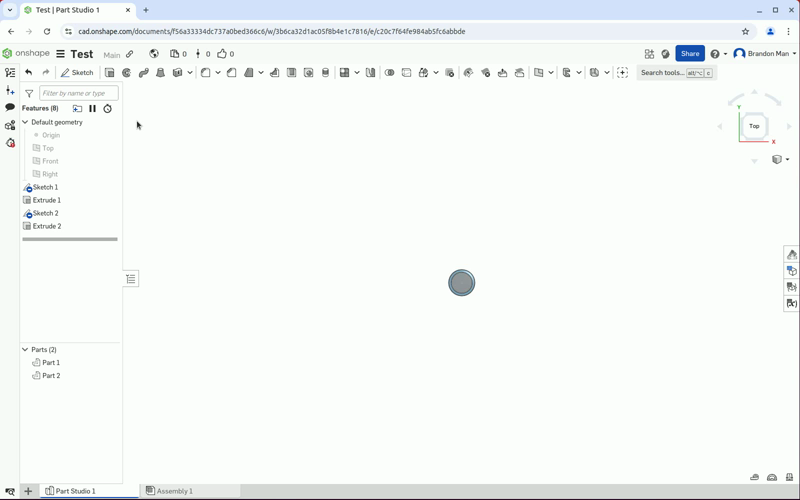
key(shift+h)
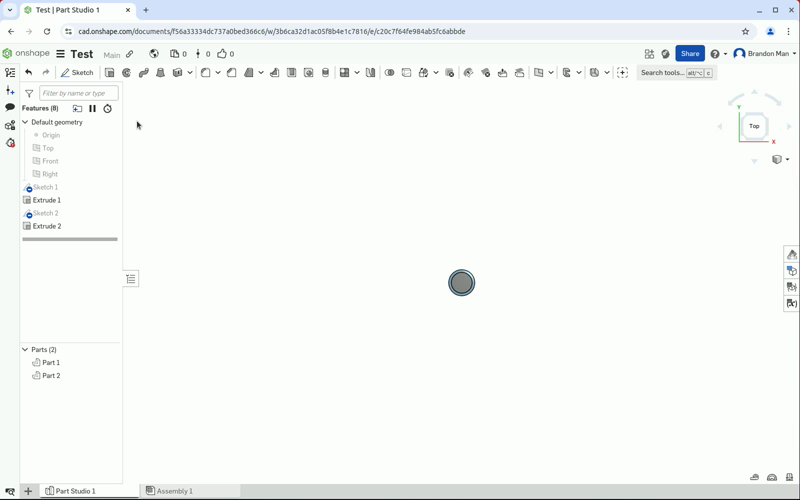
mouse_move(73, 189)
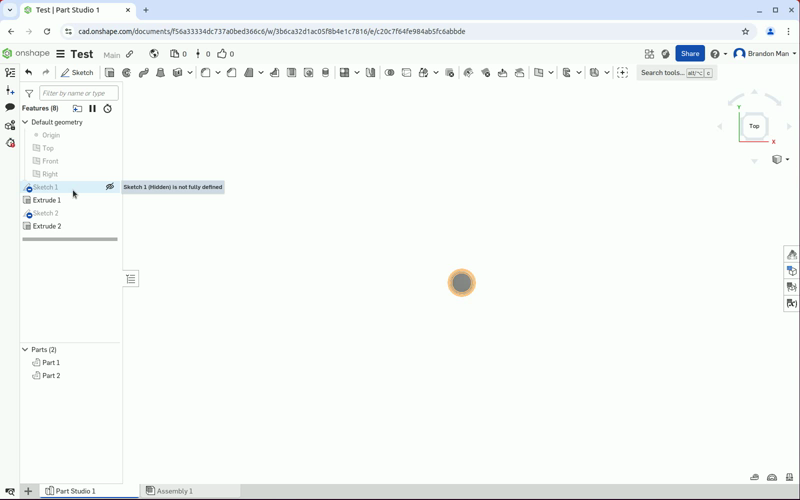
click(73, 189)
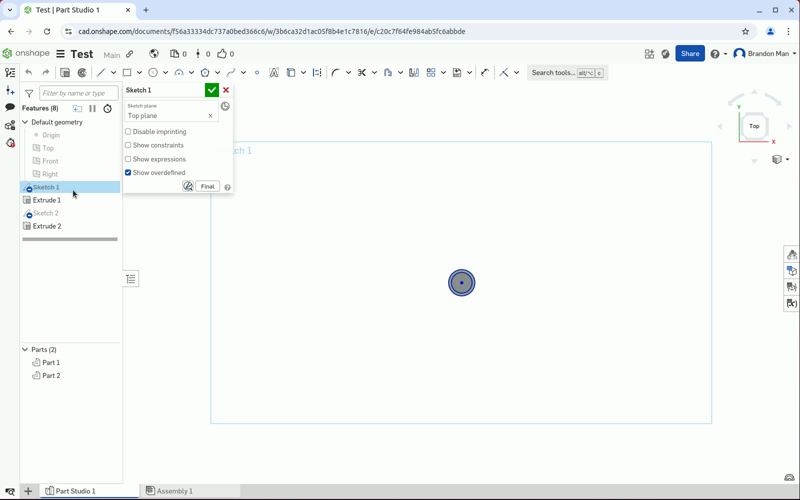
mouse_move(229, 92)
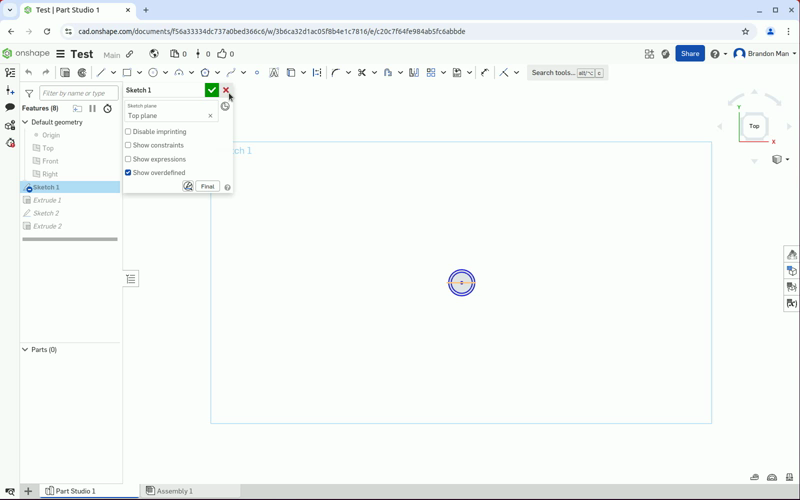
click(229, 92)
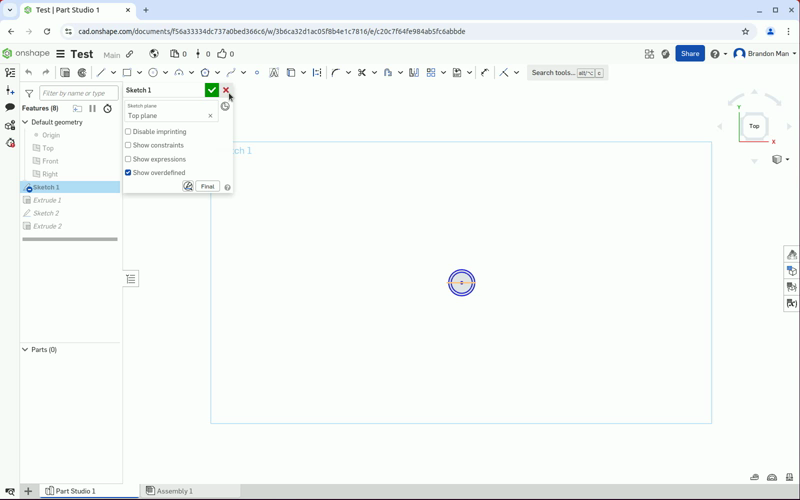
key(shift+s)
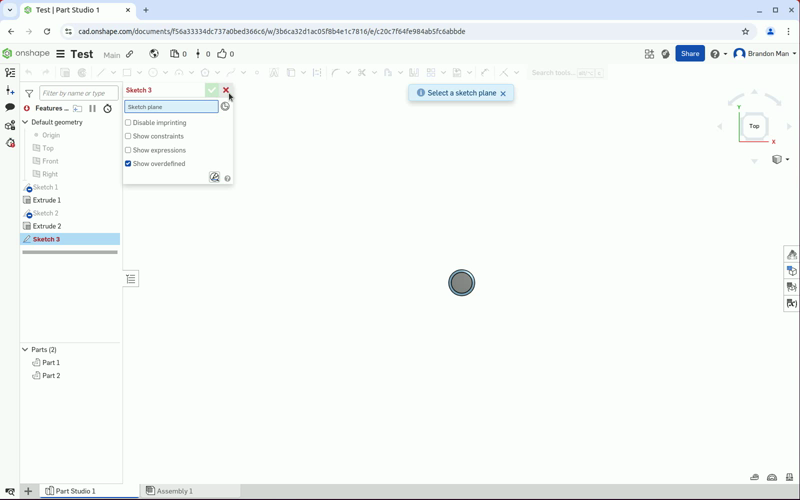
mouse_move(73, 150)
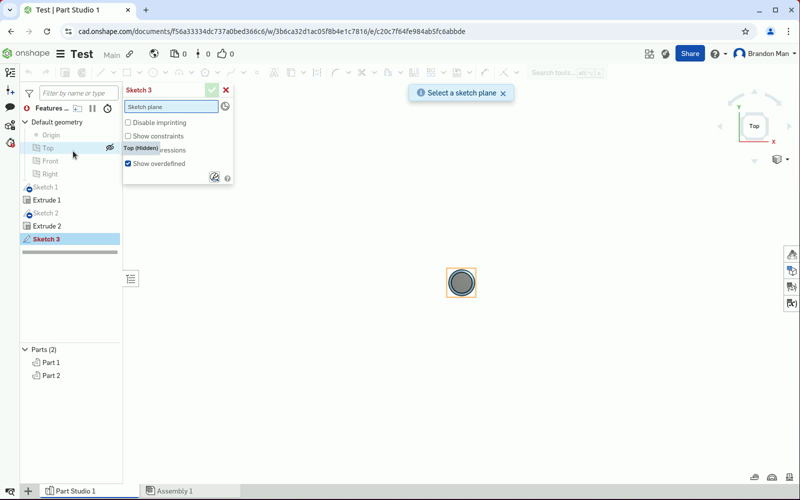
click(73, 150)
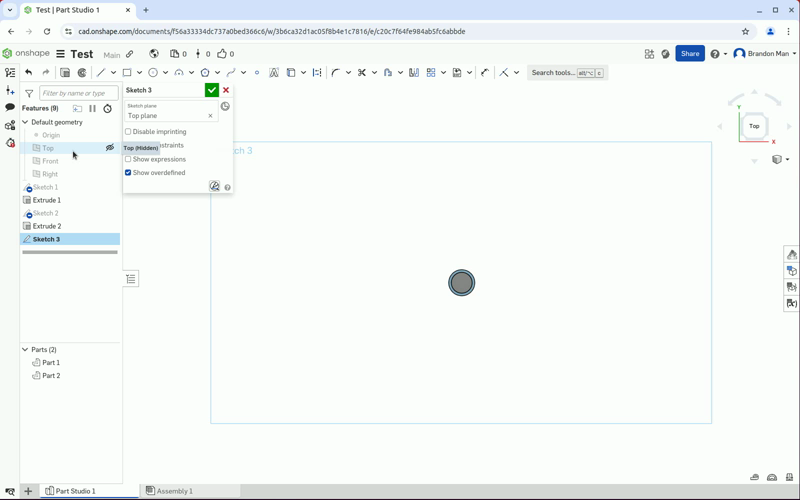
mouse_move(73, 352)
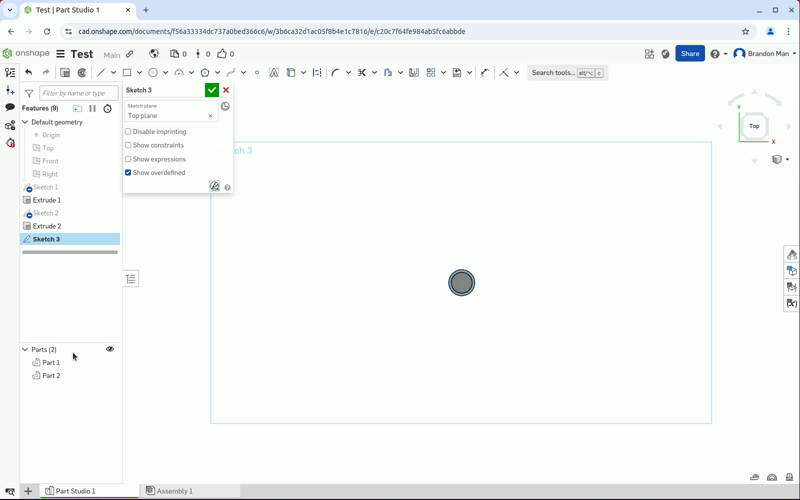
key(y)
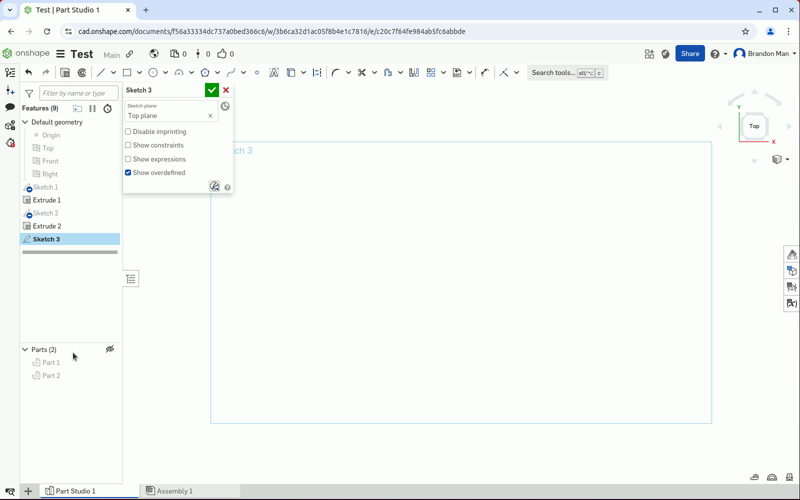
key(c)
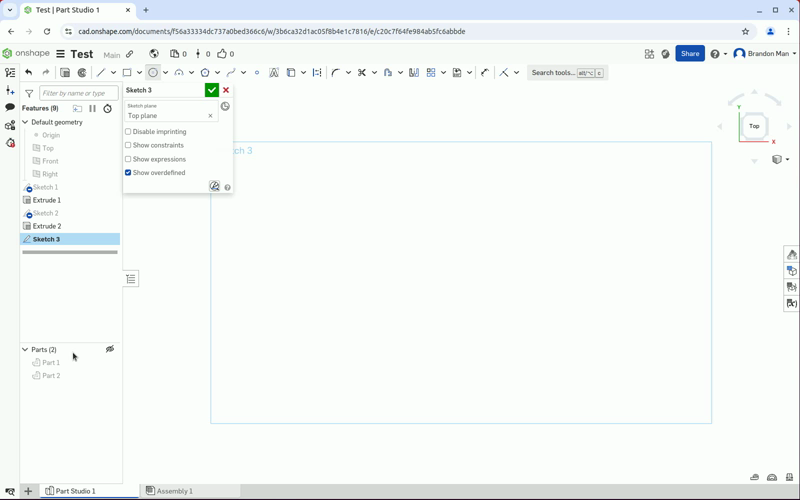
key_down(shift)
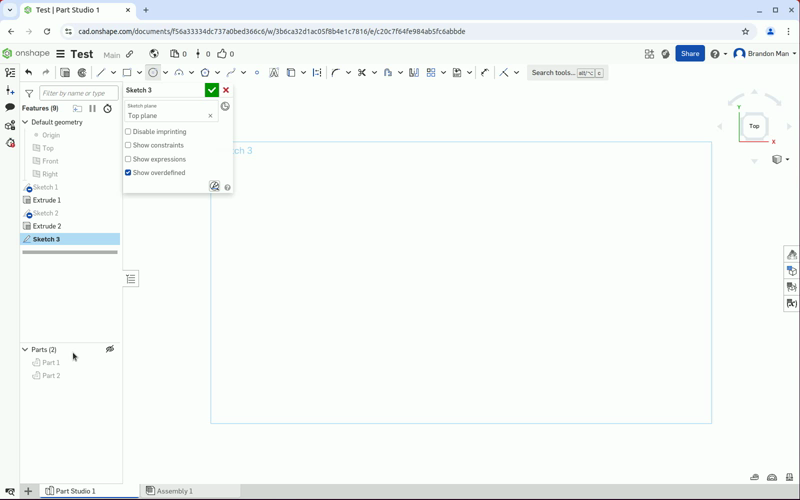
mouse_move(461, 282)
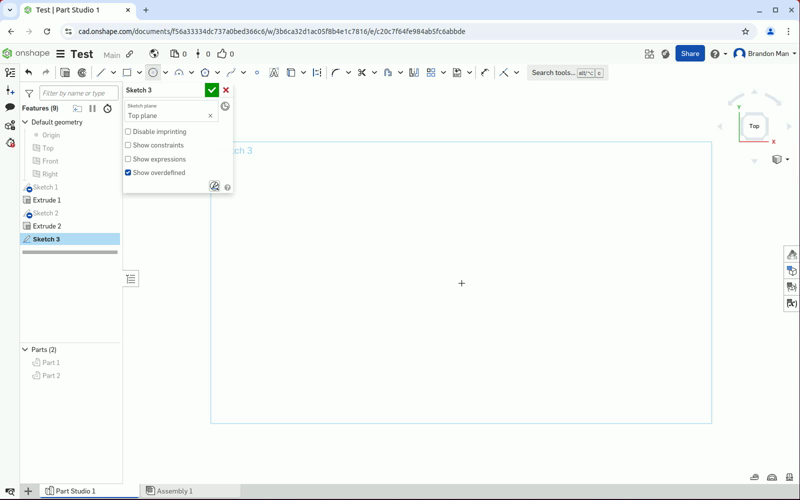
click(461, 282)
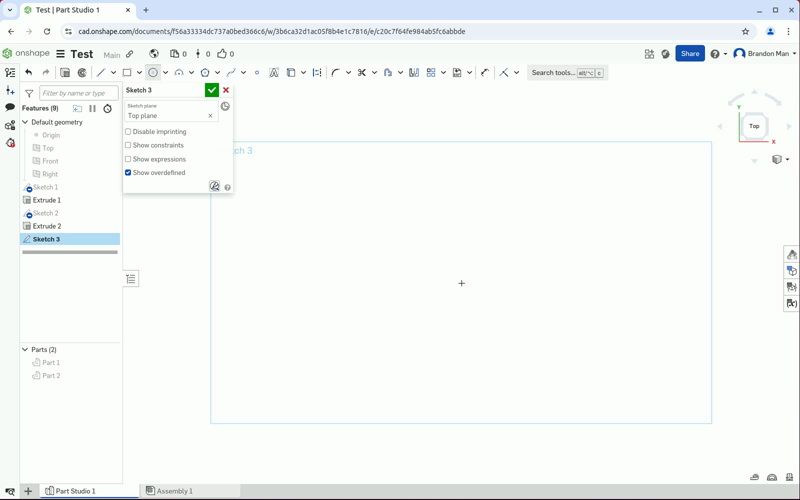
key_up(shift)
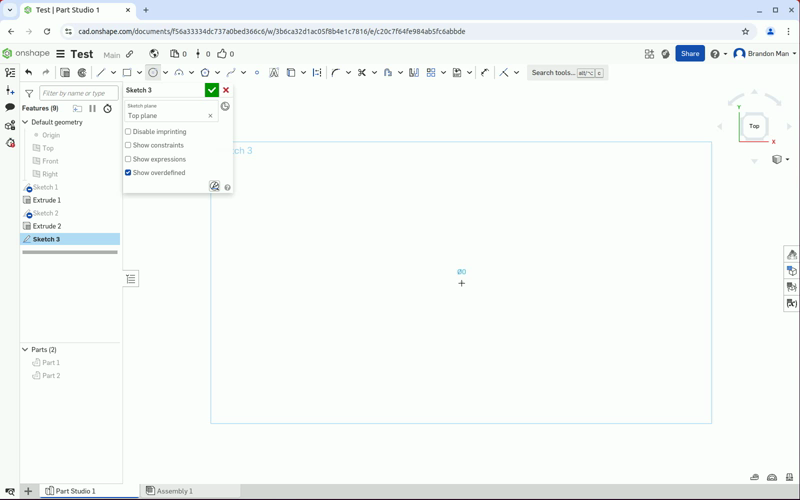
mouse_move(474, 282)
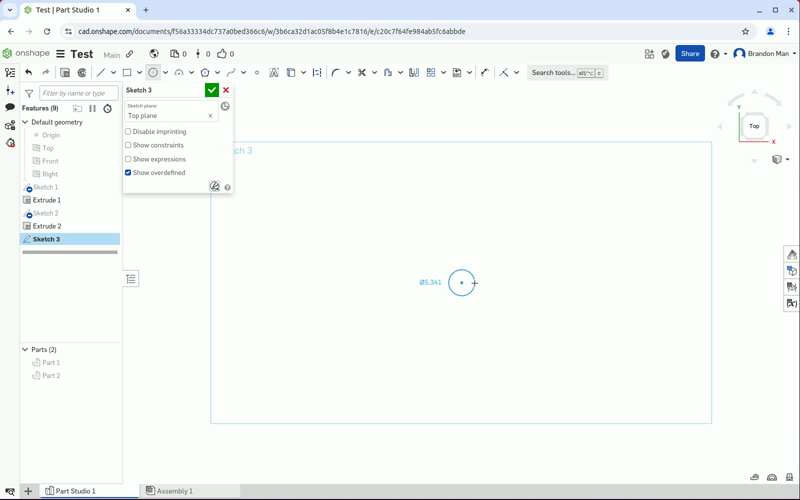
click(474, 282)
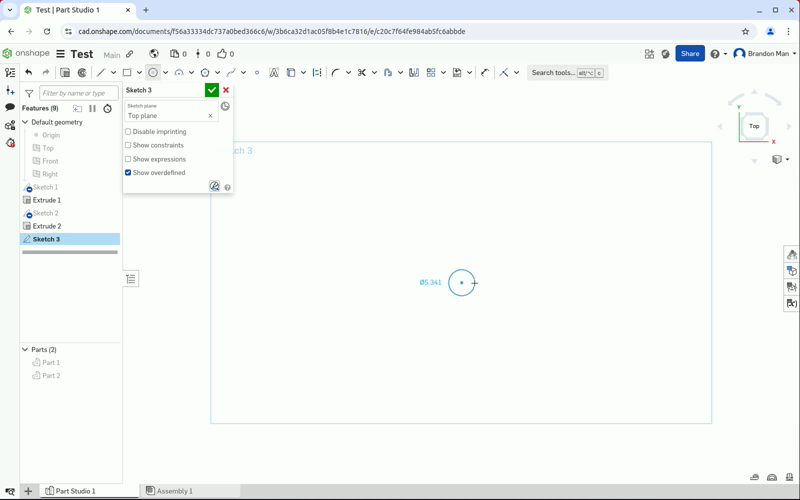
key(esc)
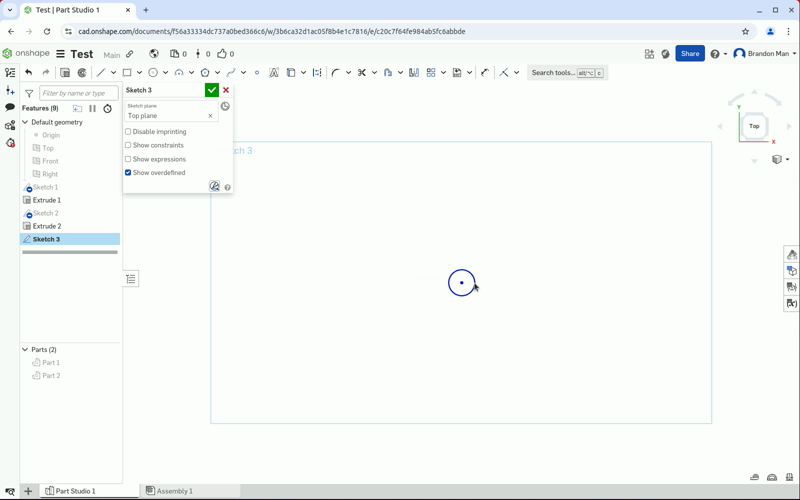
key(c)
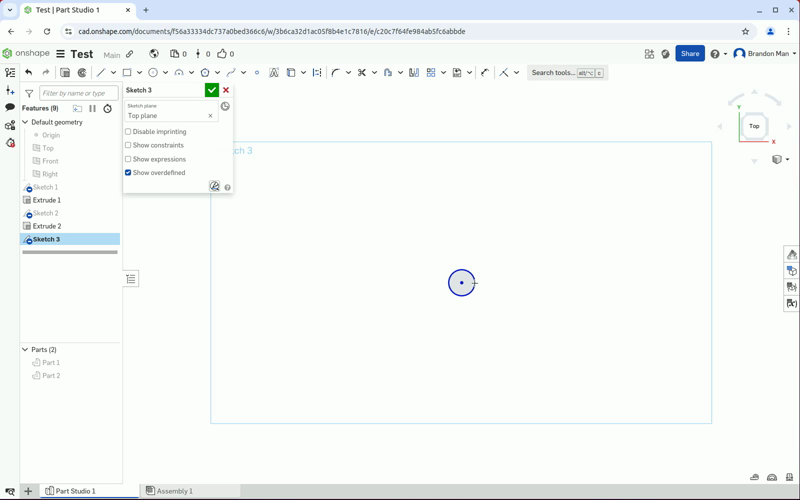
key_down(shift)
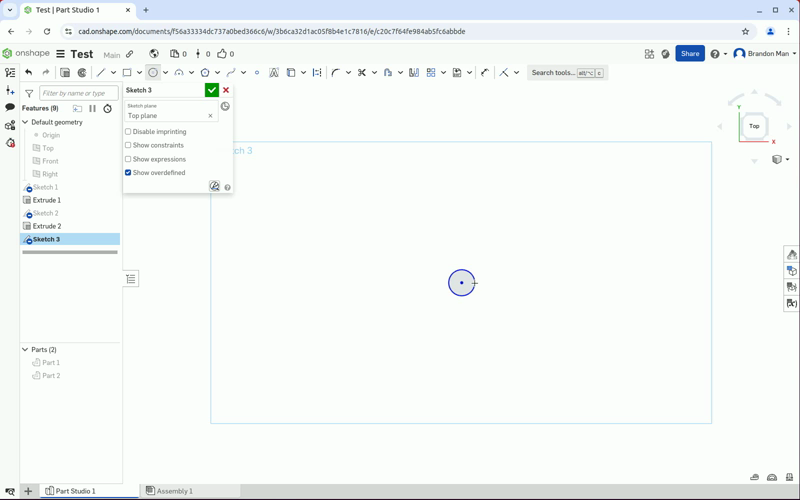
mouse_move(461, 282)
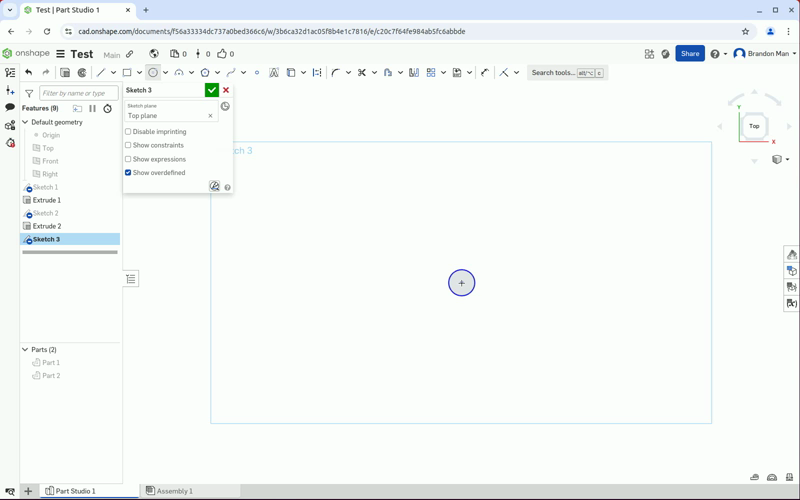
click(461, 282)
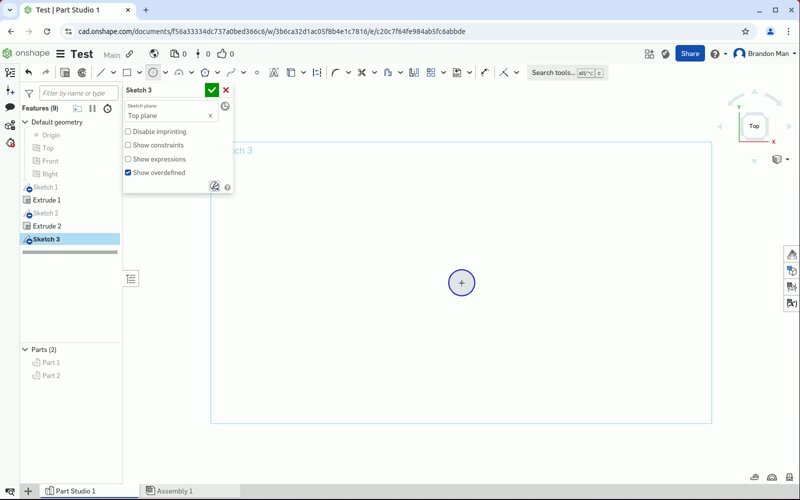
key_up(shift)
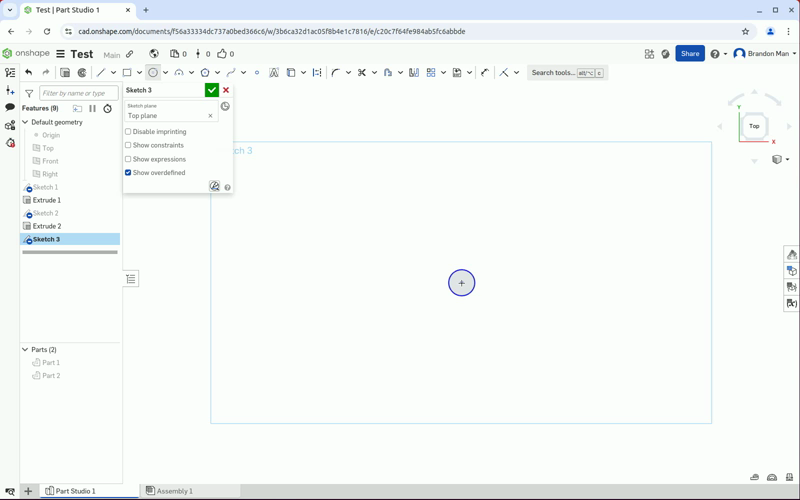
mouse_move(472, 282)
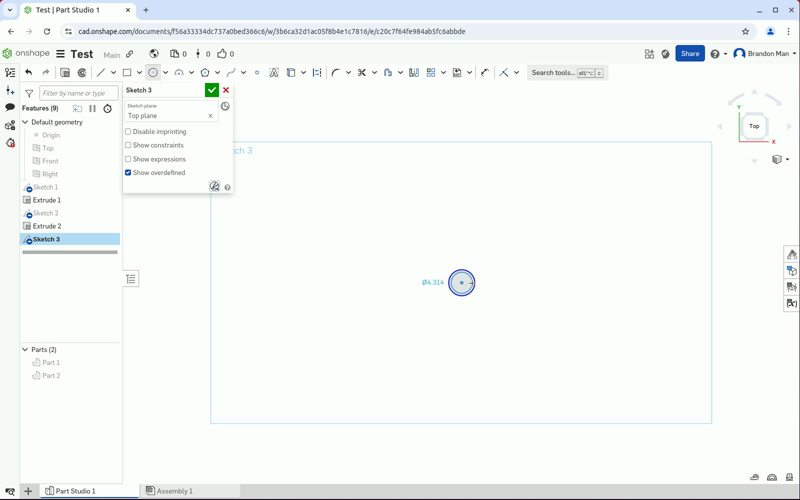
scroll(6)
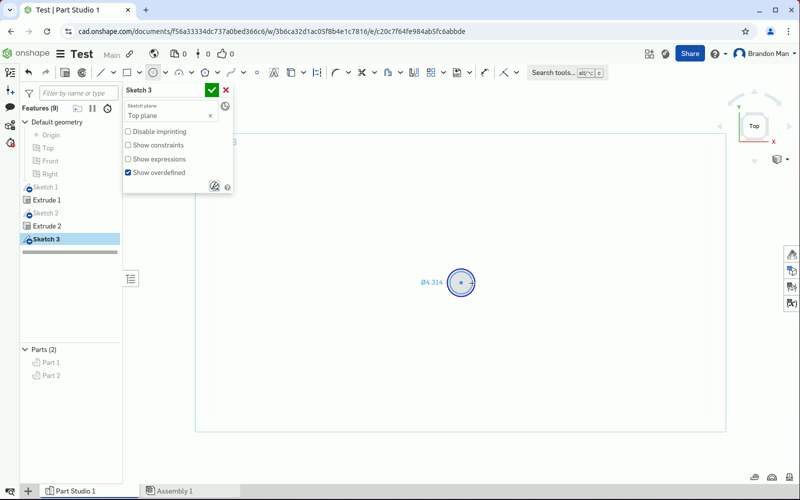
scroll(6)
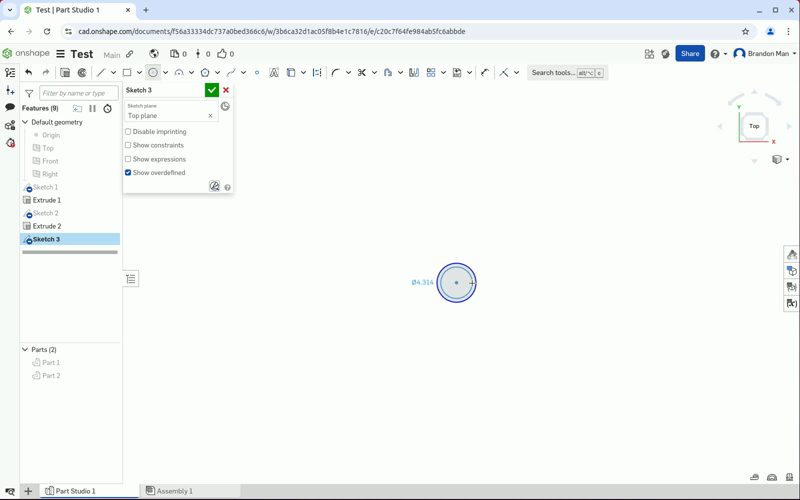
scroll(6)
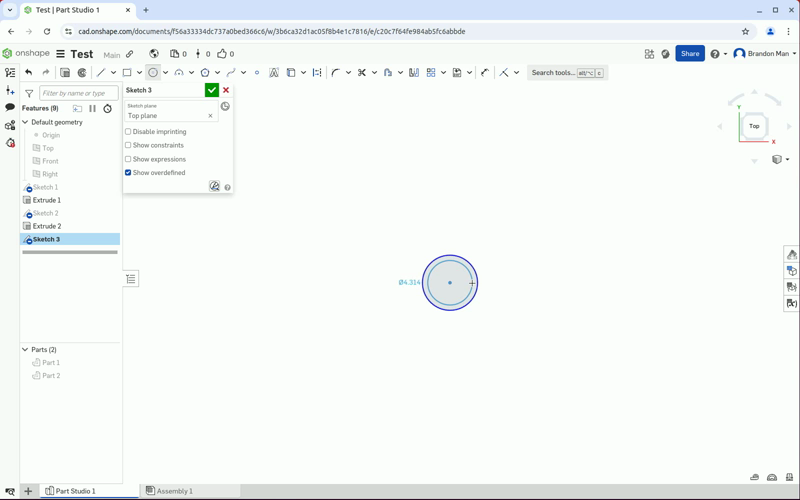
scroll(6)
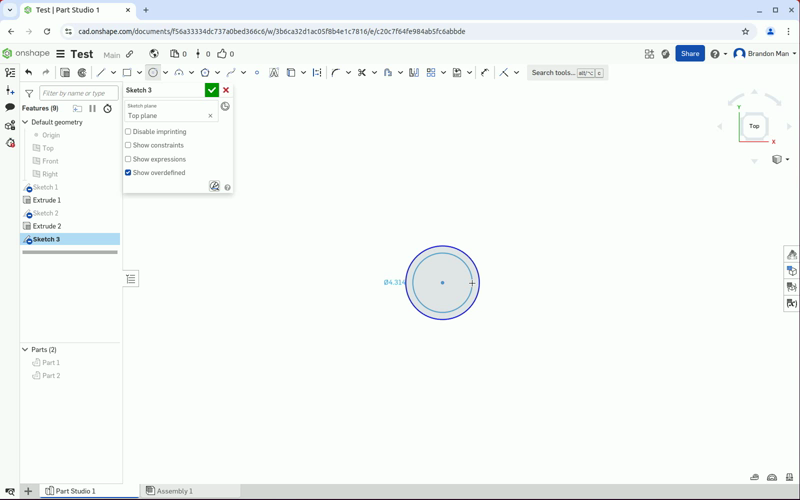
scroll(6)
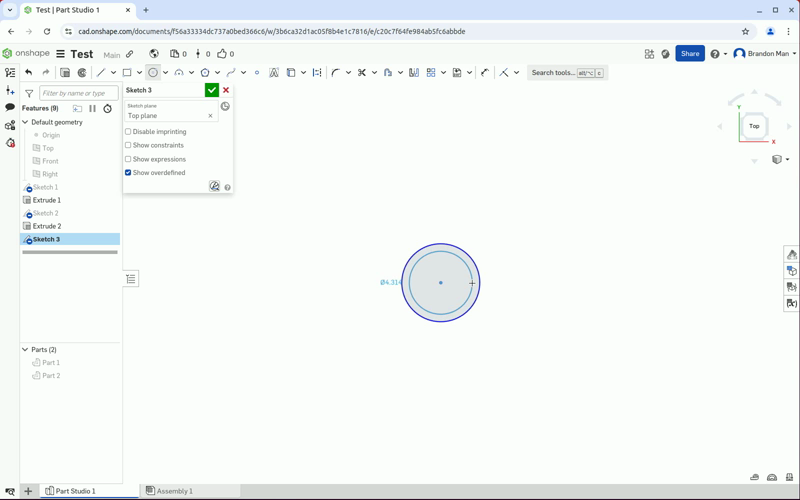
scroll(6)
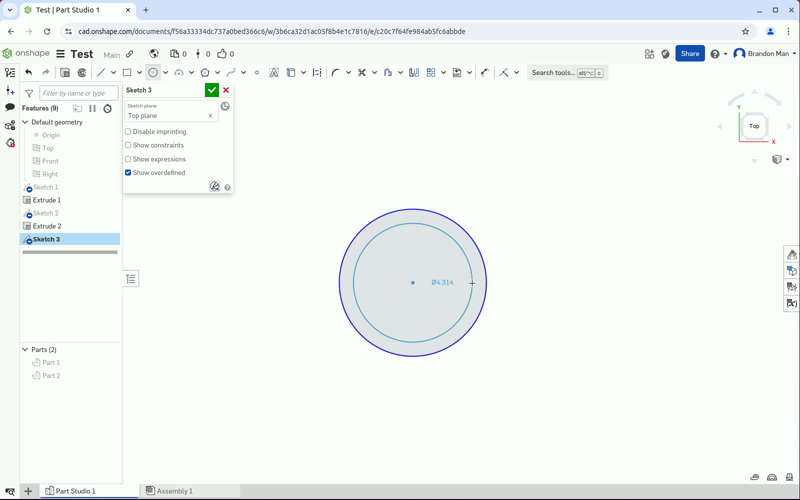
scroll(6)
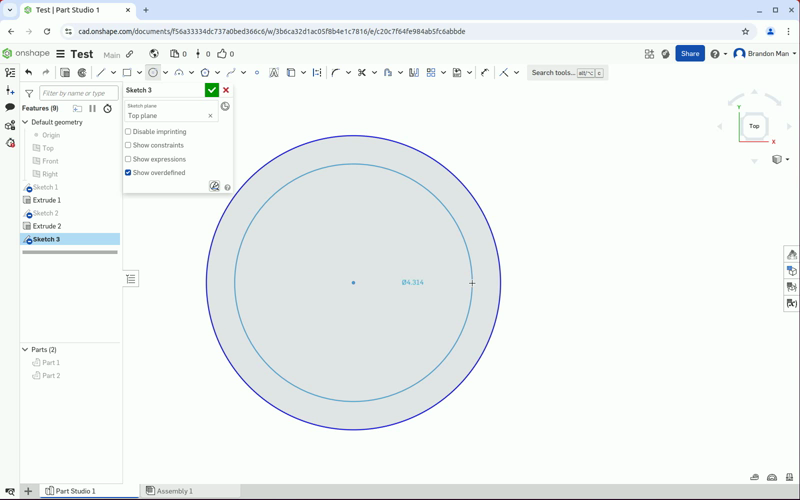
click(472, 282)
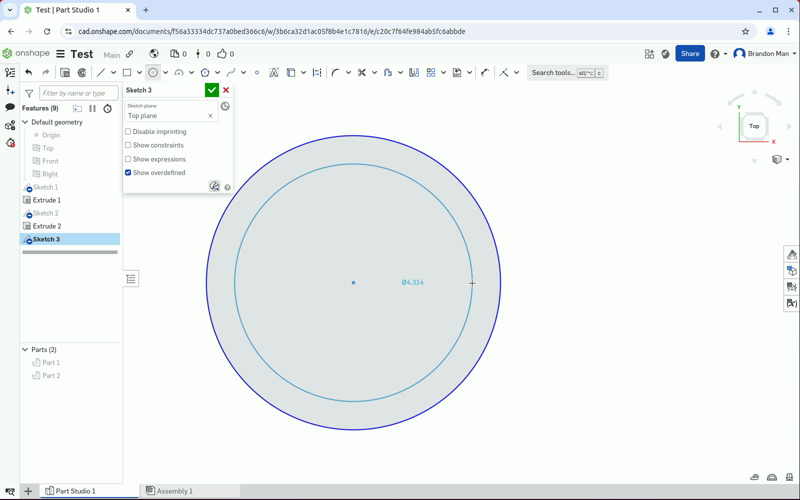
scroll(-6)
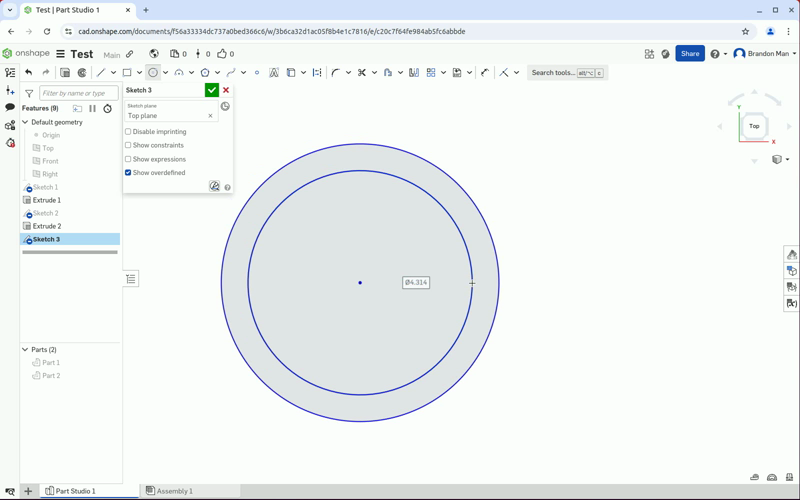
scroll(-6)
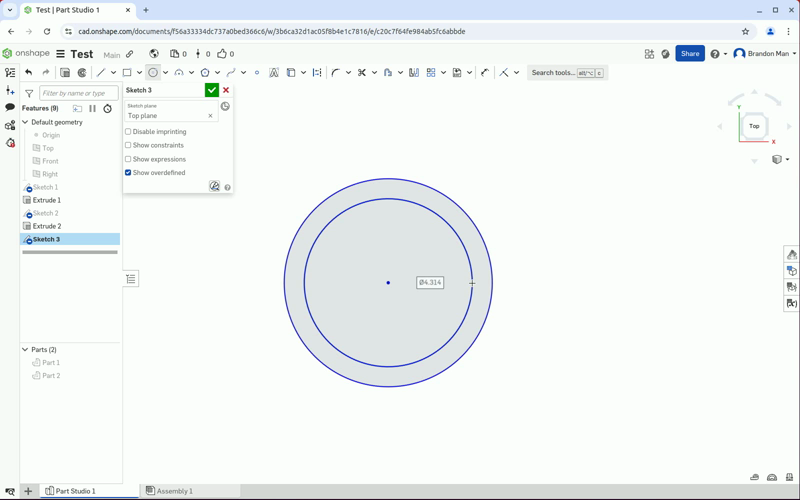
scroll(-6)
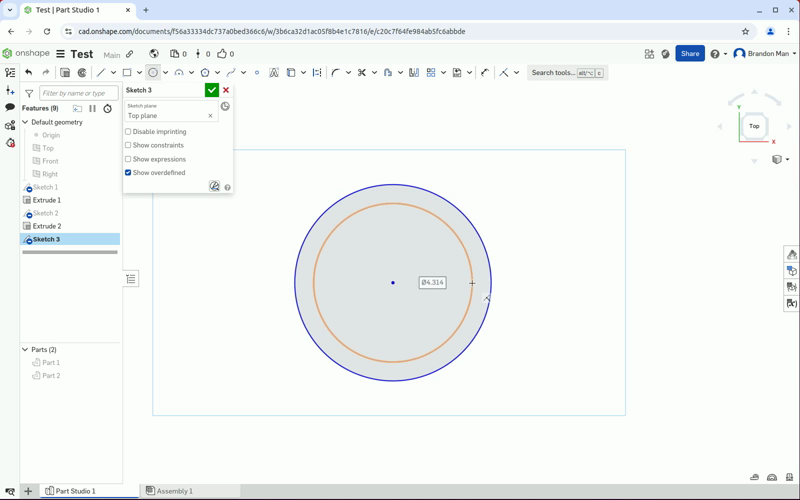
scroll(-6)
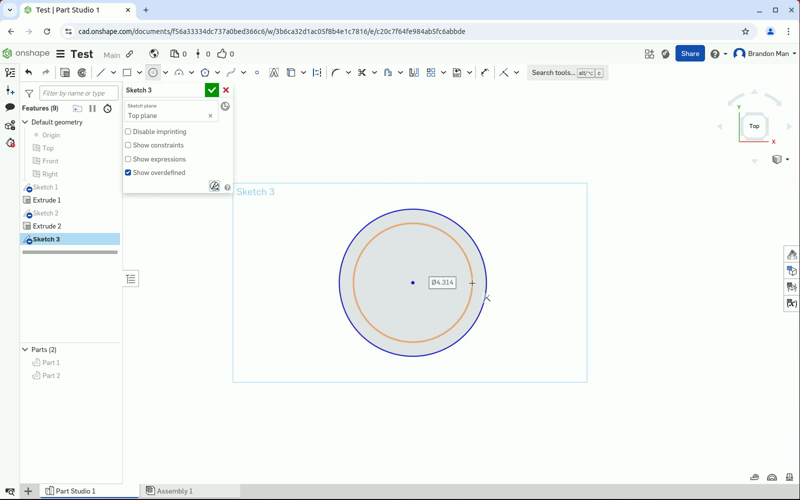
scroll(-6)
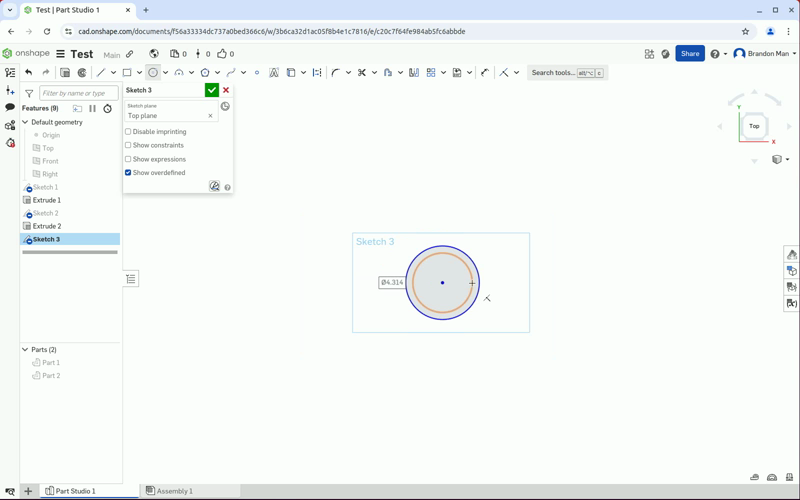
scroll(-6)
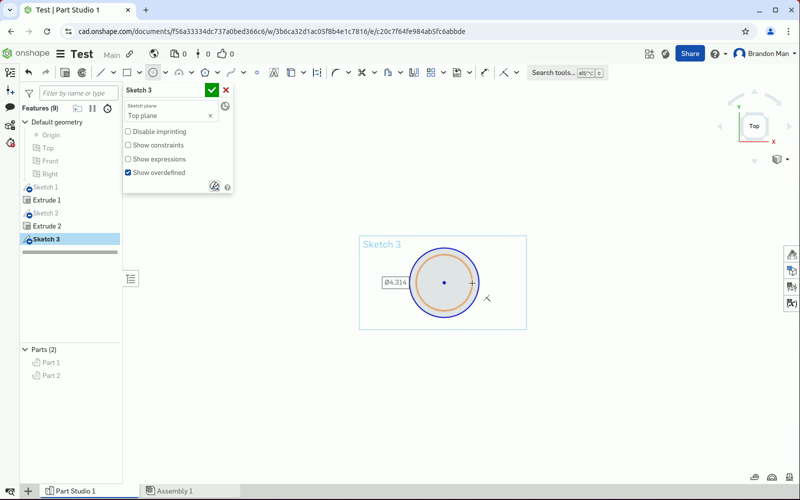
scroll(-6)
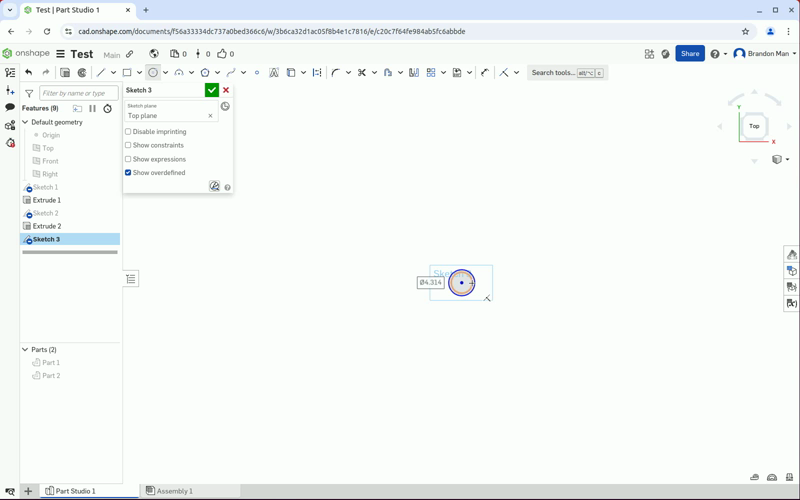
key(esc)
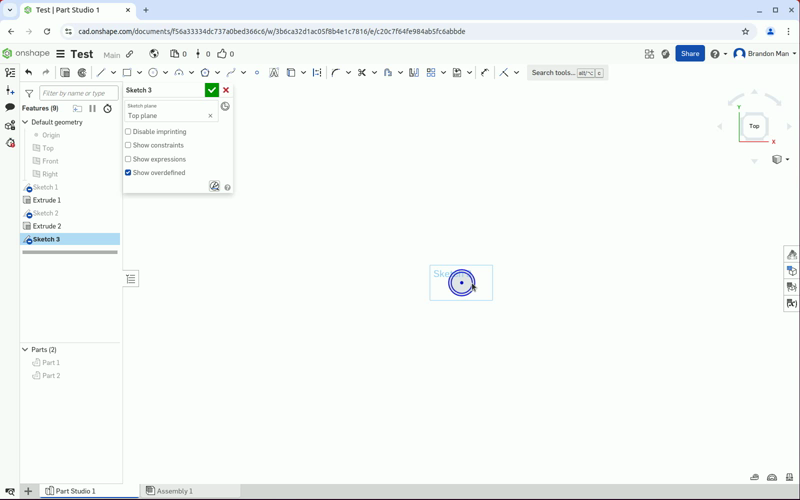
mouse_move(471, 288)
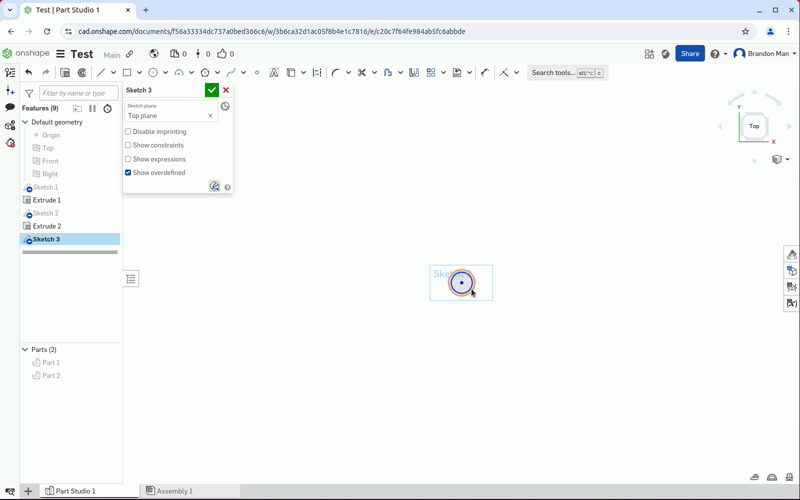
scroll(6)
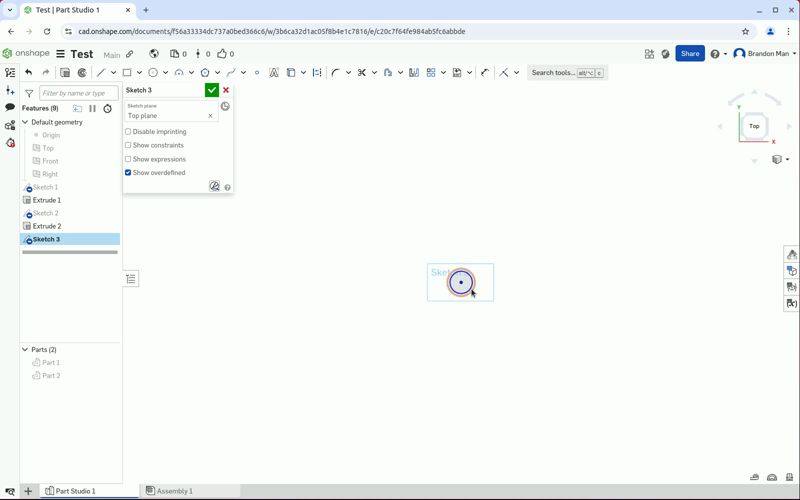
scroll(6)
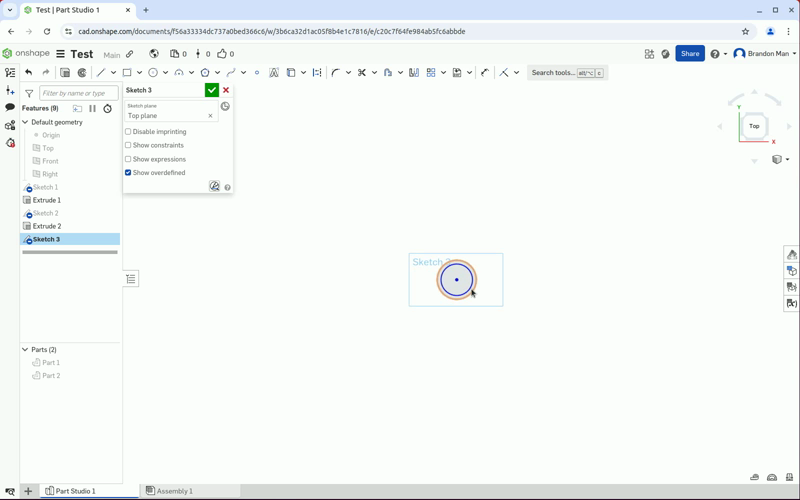
scroll(6)
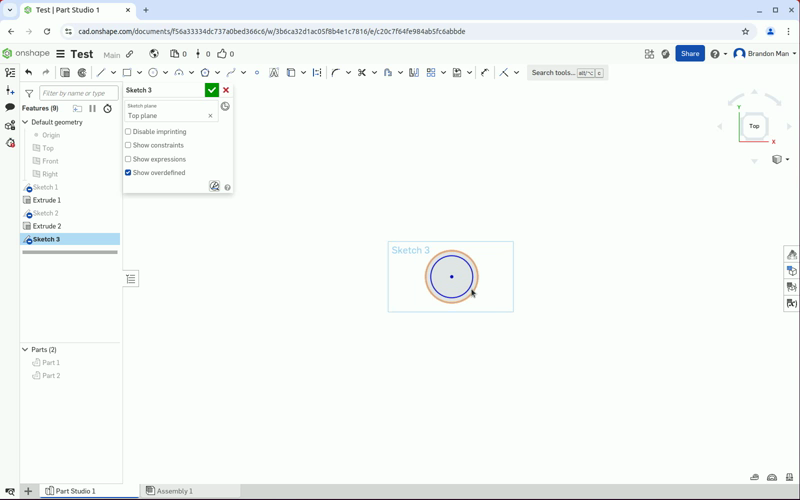
scroll(6)
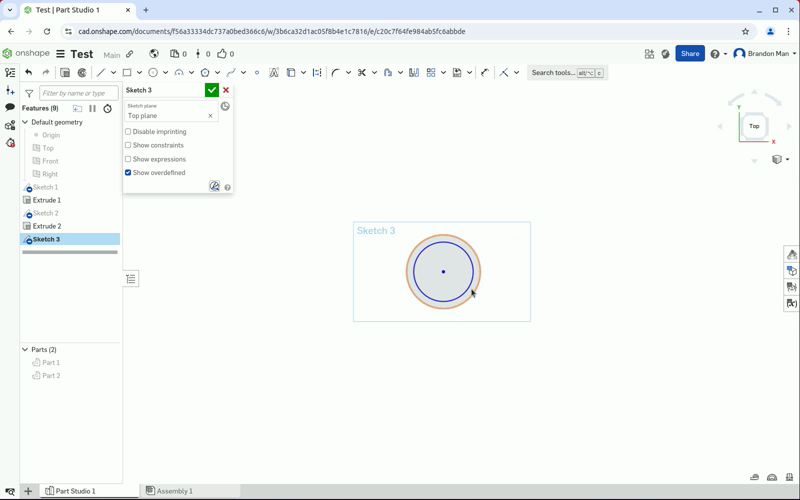
scroll(6)
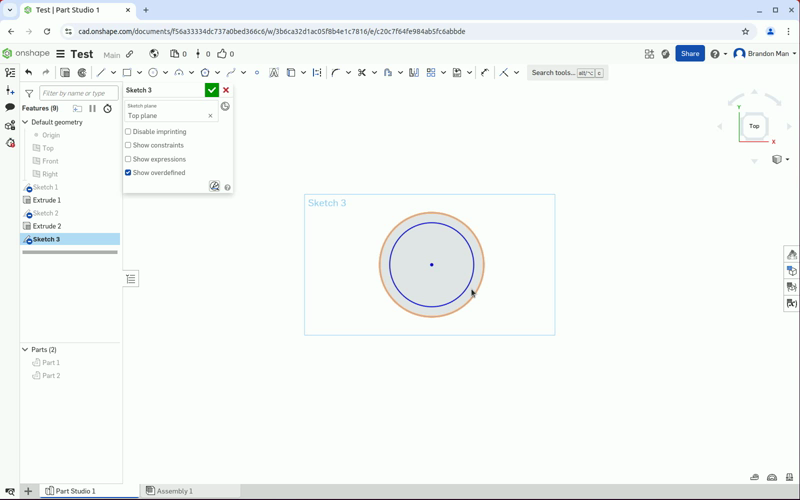
scroll(6)
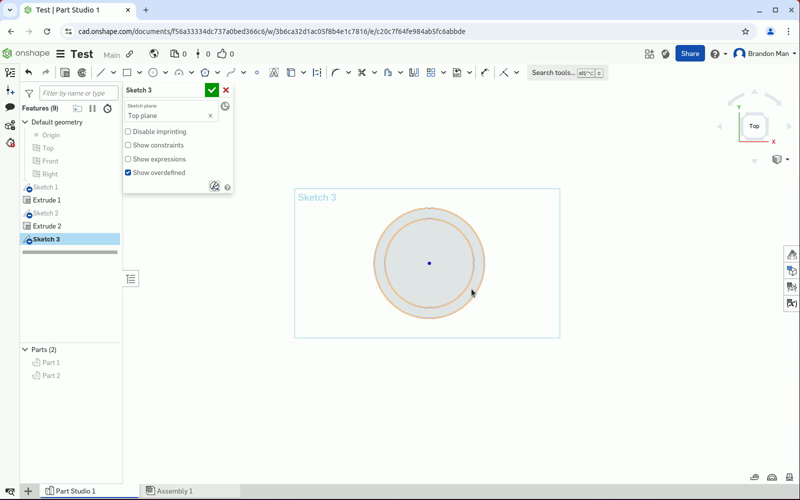
scroll(6)
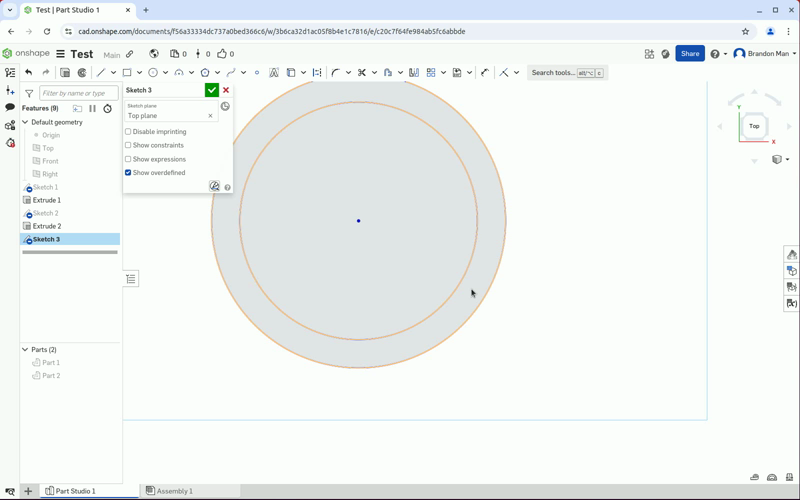
click(471, 288)
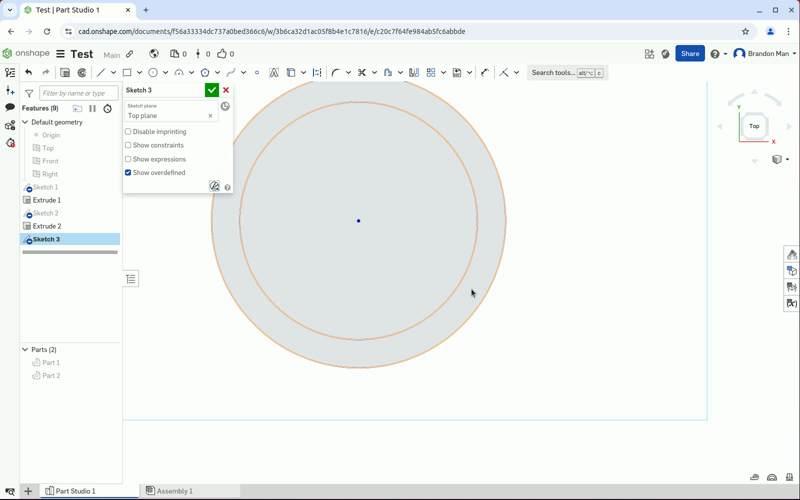
scroll(-6)
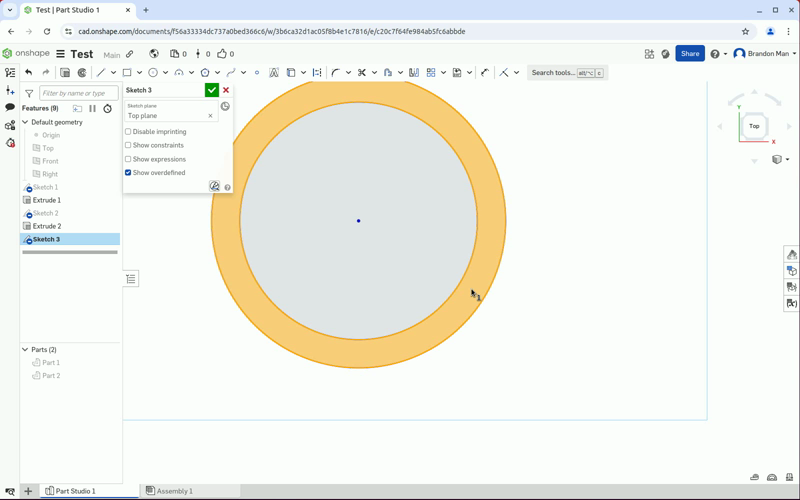
scroll(-6)
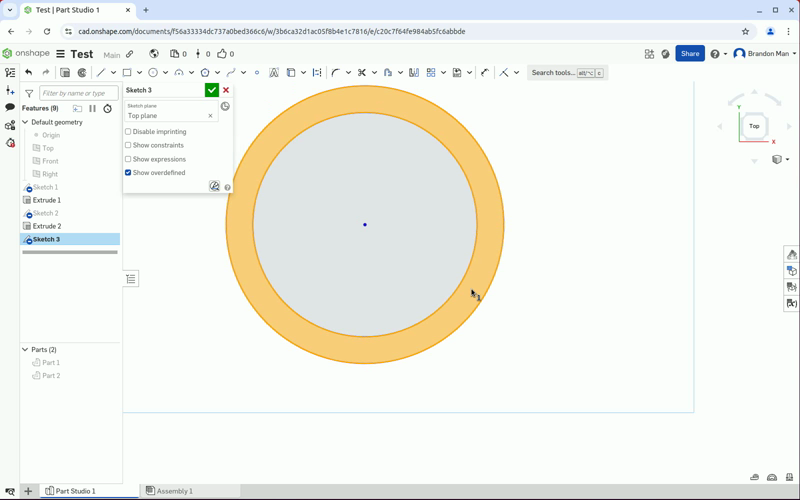
scroll(-6)
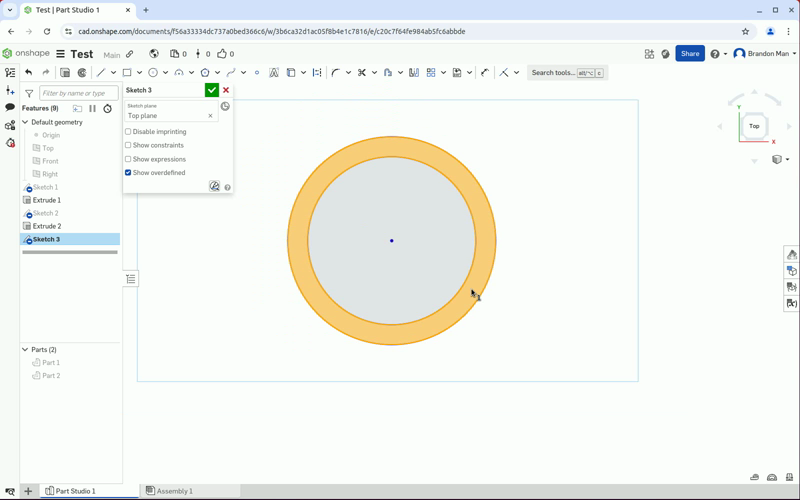
scroll(-6)
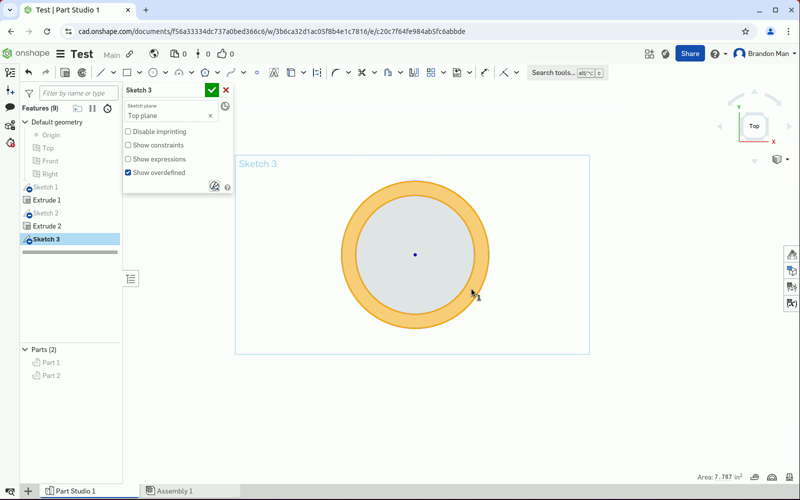
scroll(-6)
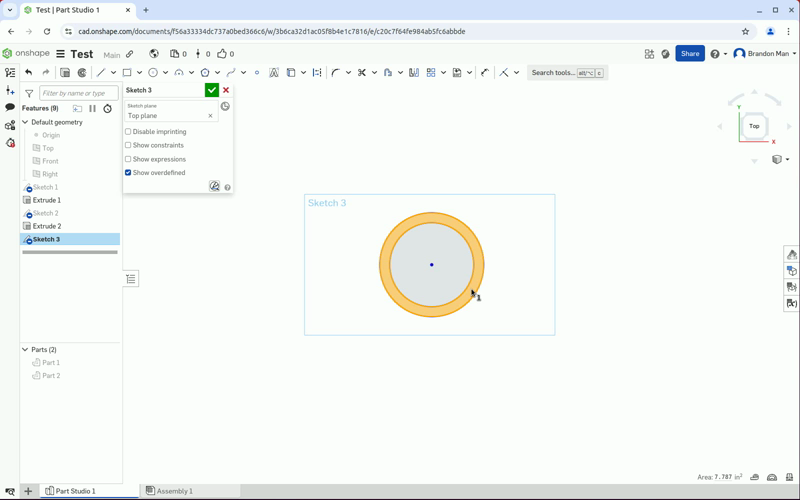
scroll(-6)
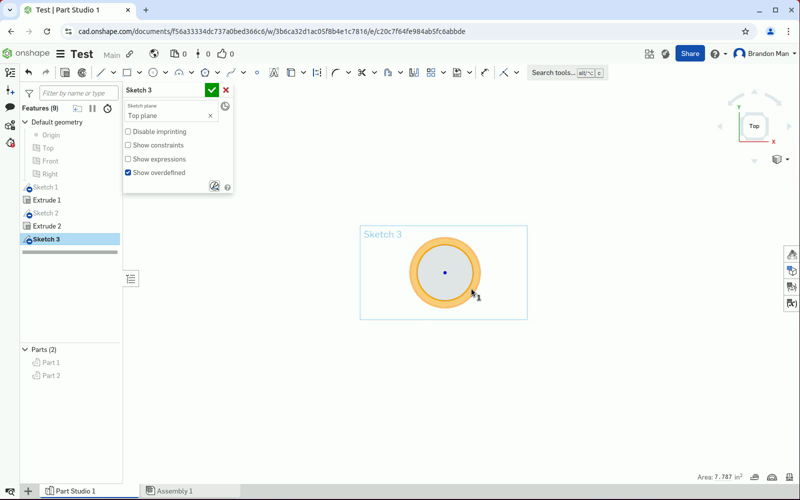
scroll(-6)
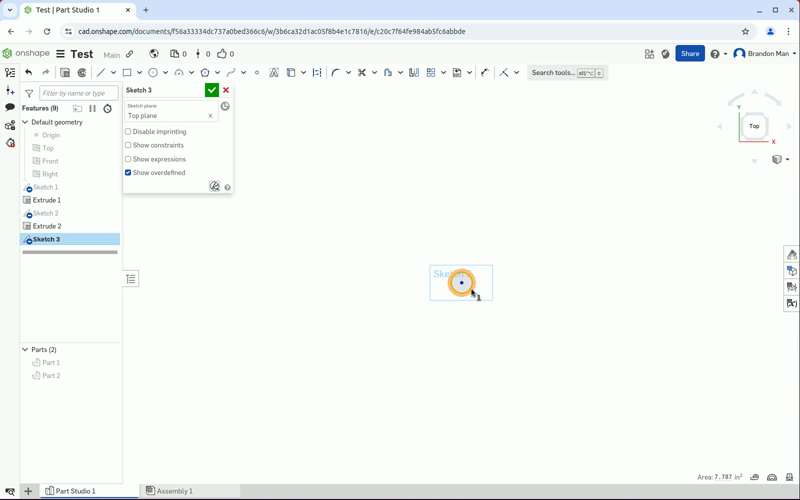
mouse_move(73, 352)
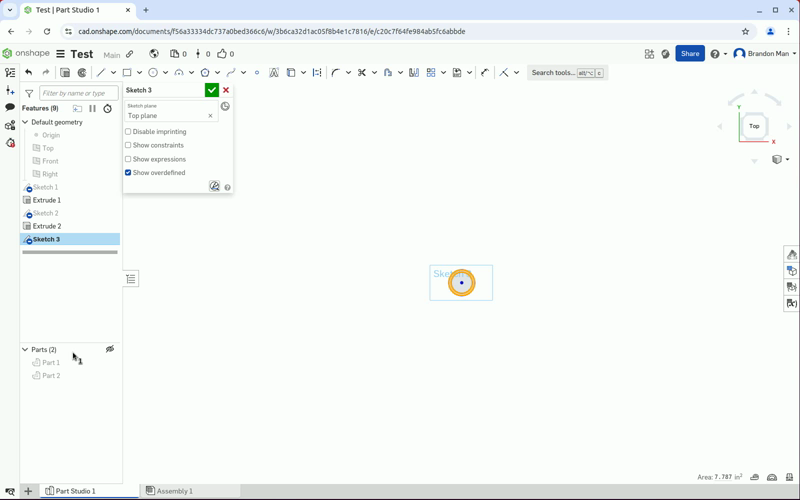
key(shift+y)
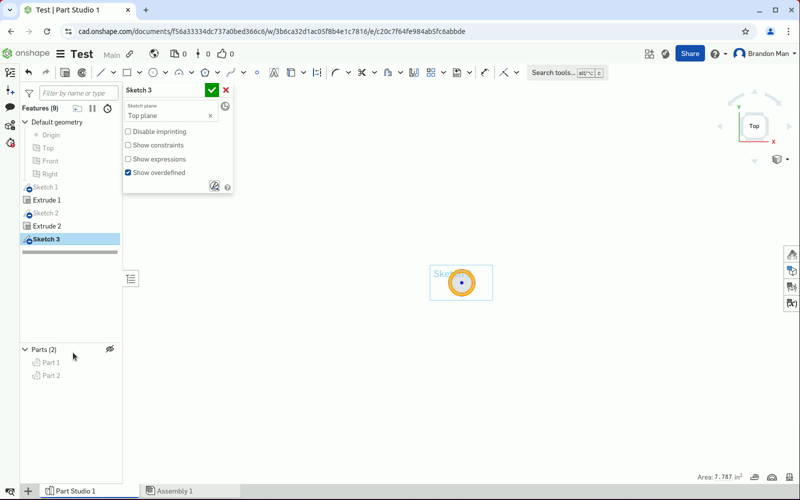
key(shift+e)
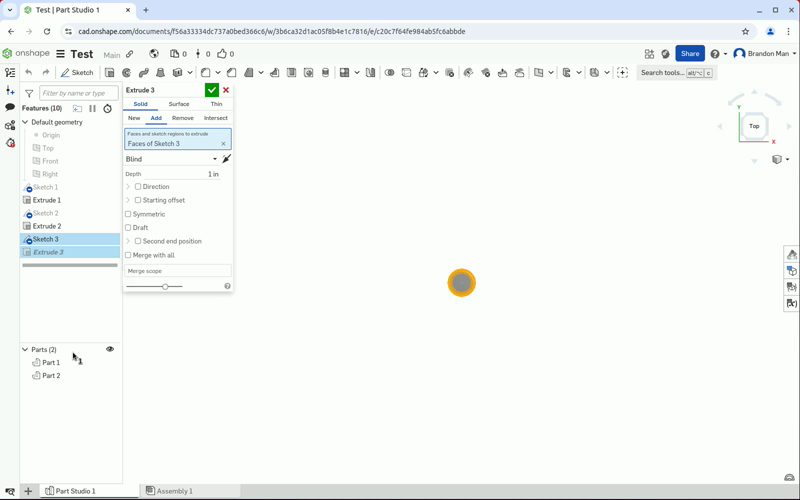
mouse_move(143, 106)
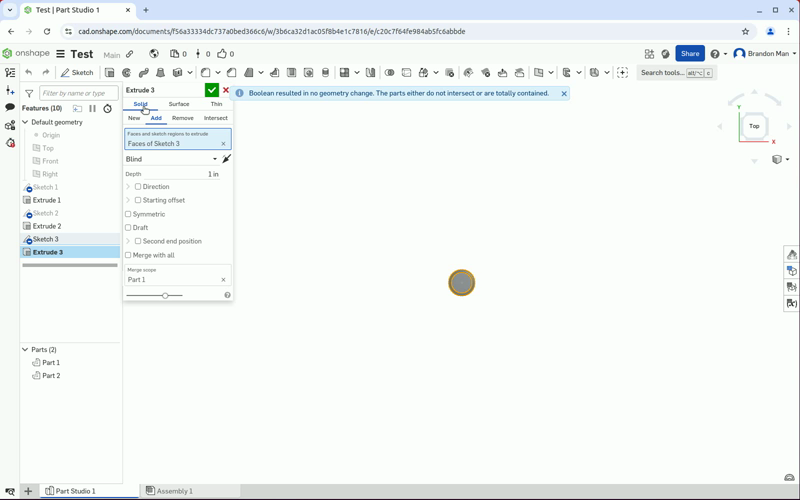
click(143, 106)
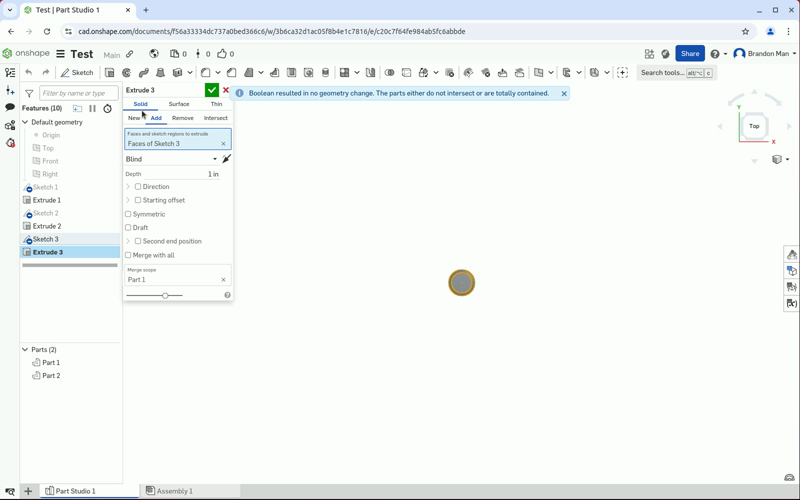
mouse_move(137, 120)
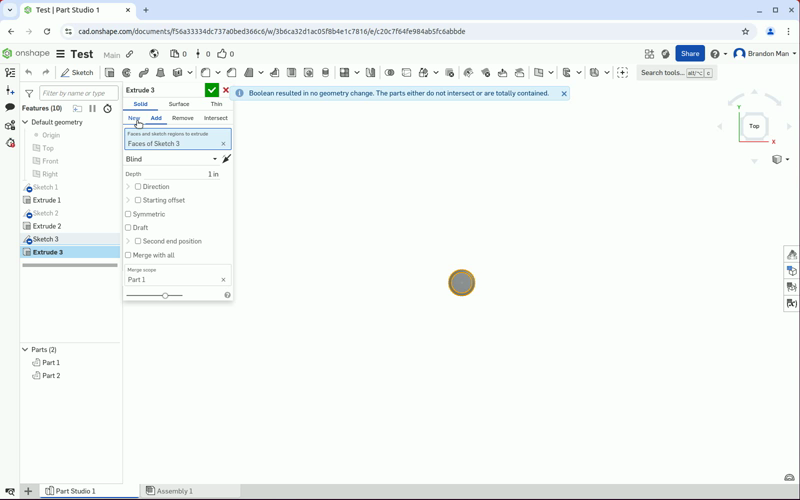
click(137, 120)
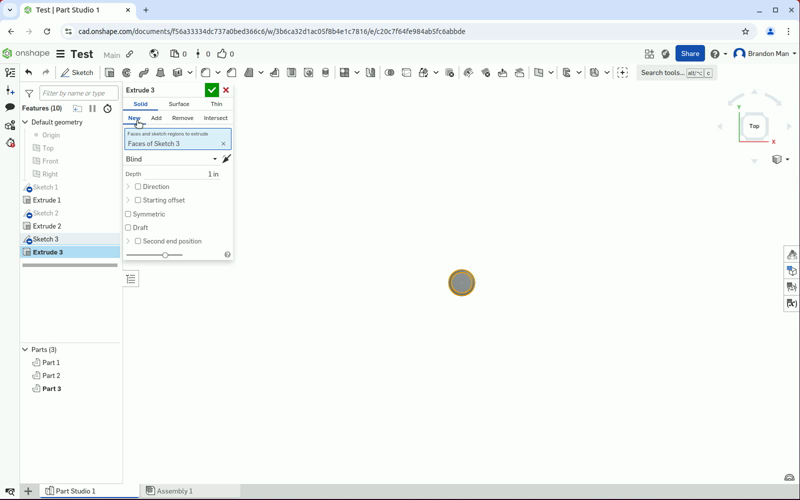
key(tab, 4)
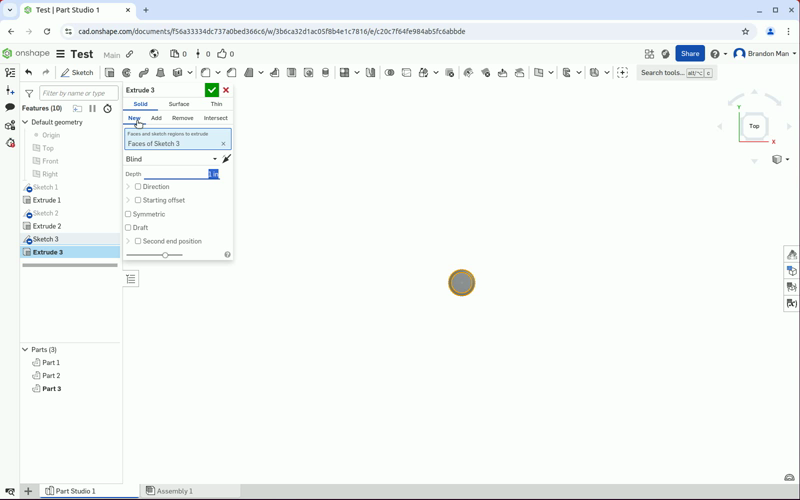
text(-23.108)
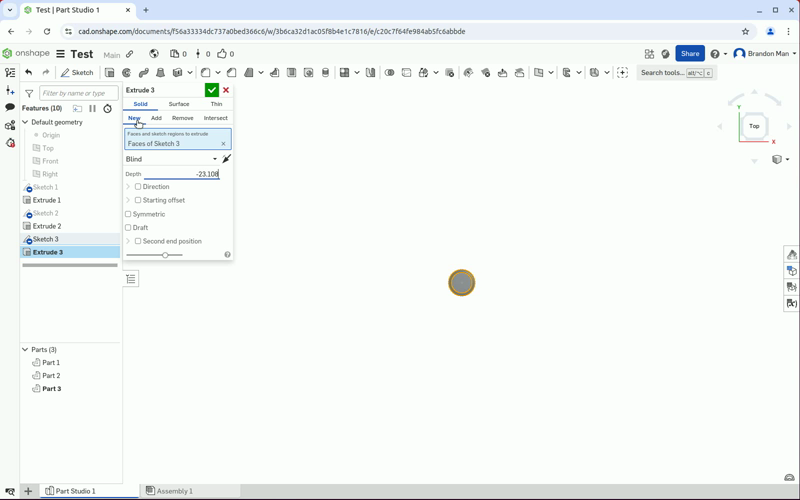
key(enter)
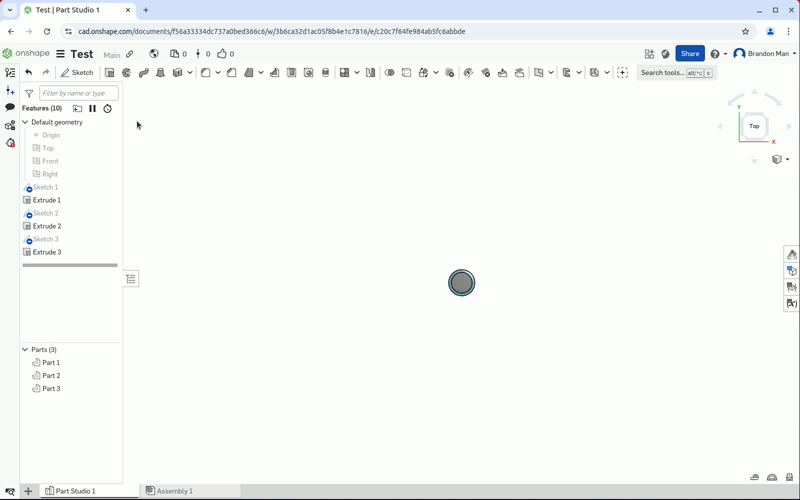
key(shift+h)
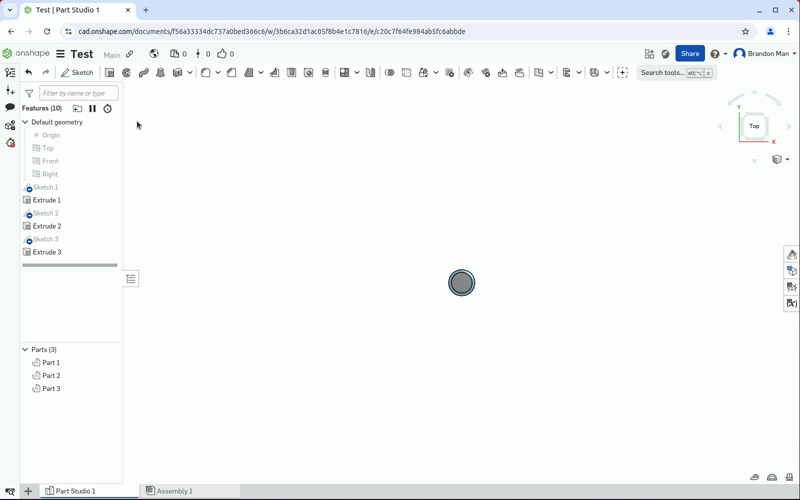
key(shift+h)
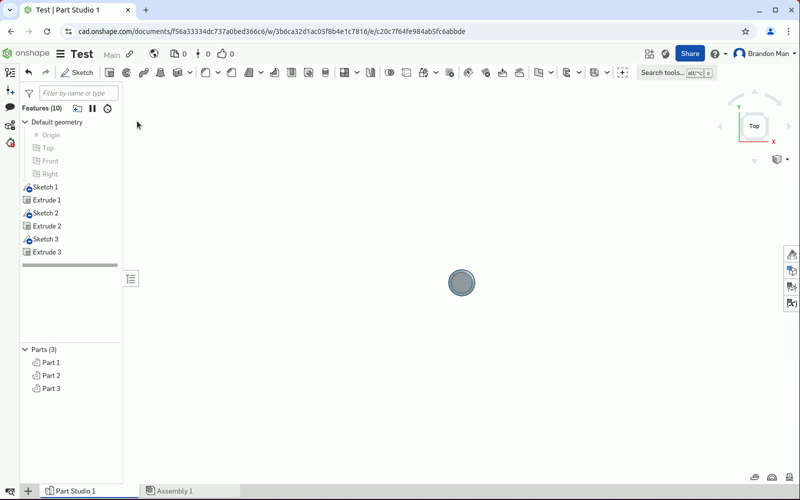
key(shift+7)
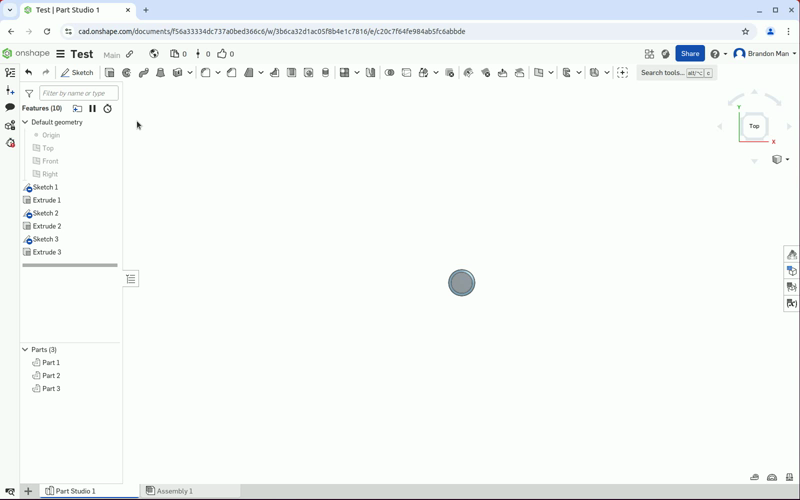
key(up, 3)
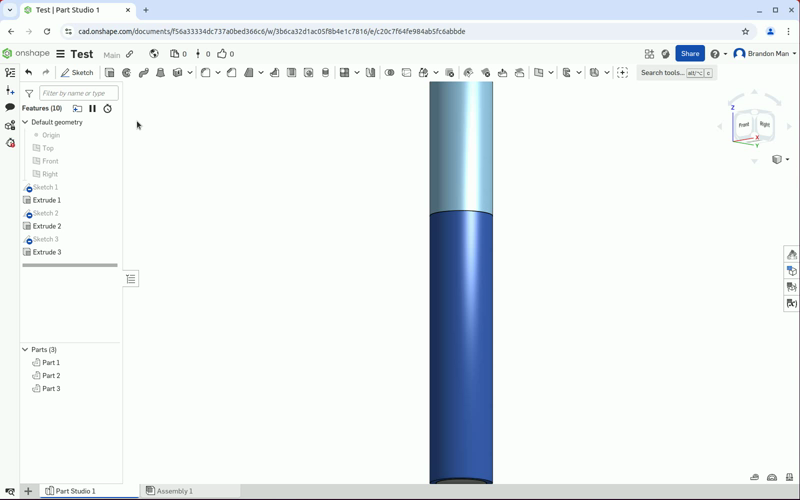
key(left, 3)
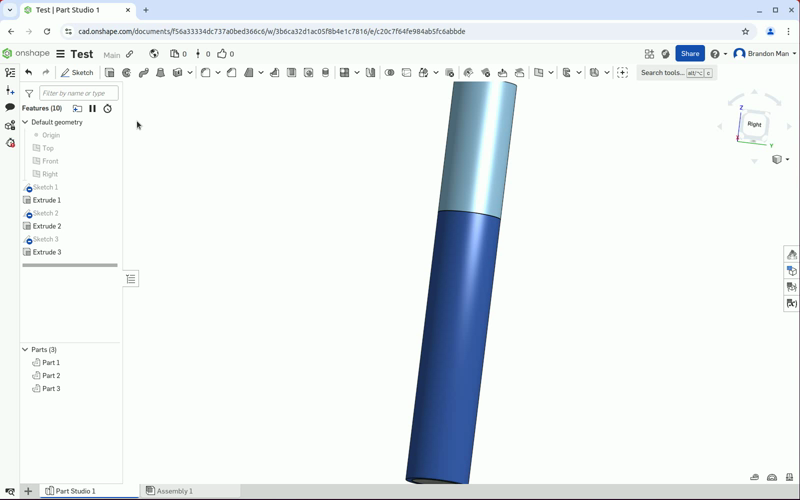
key(right, 3)
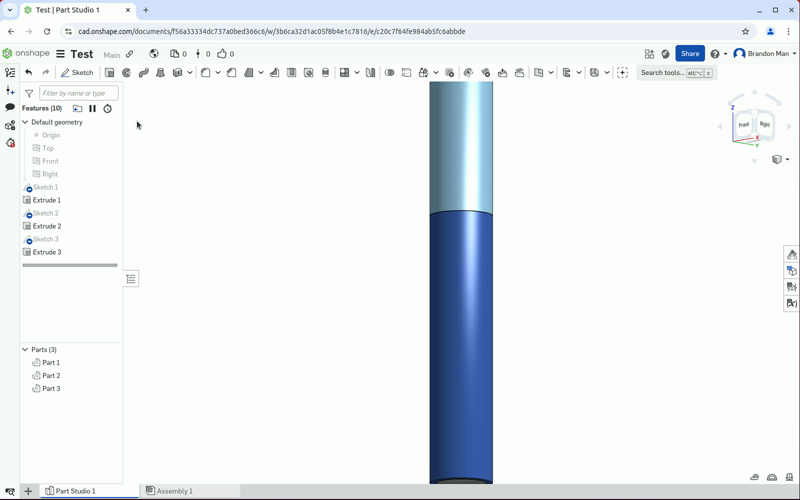
key(down, 3)
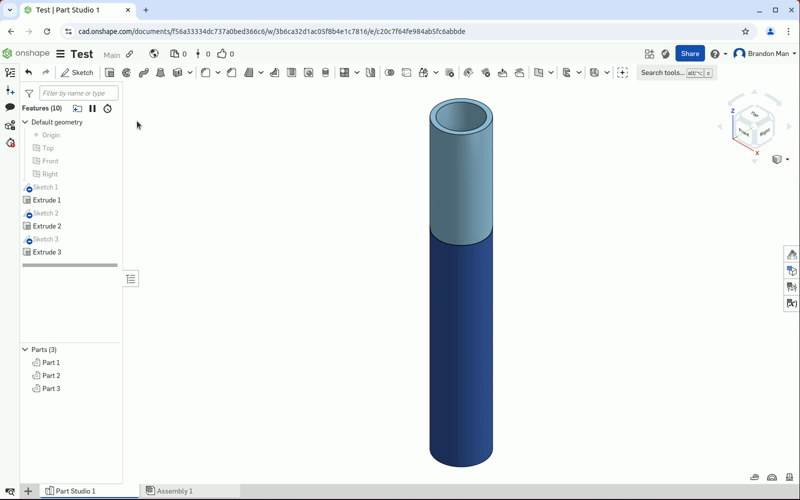
mouse_move(73, 189)
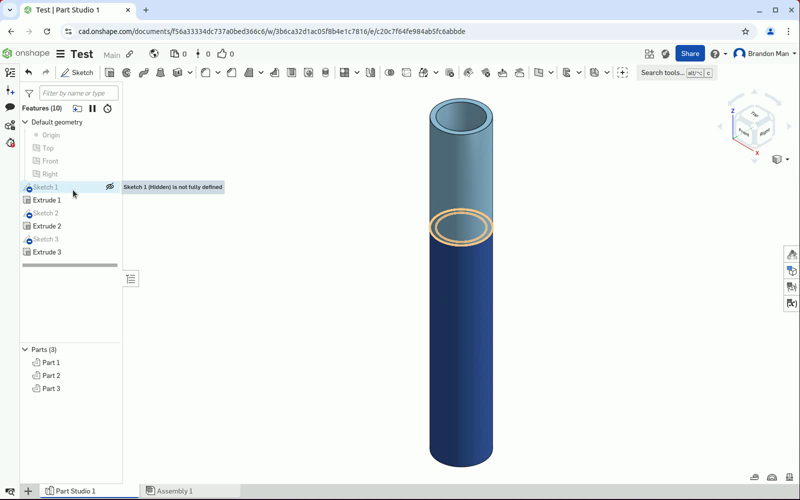
click(73, 189)